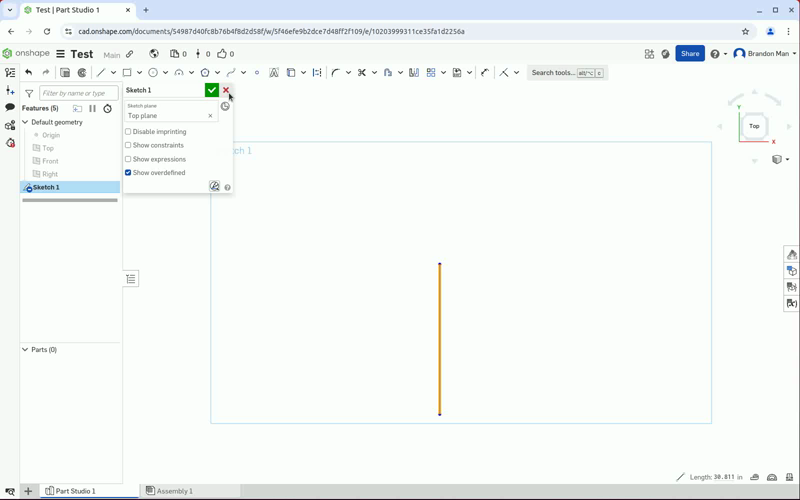
key(shift+h)
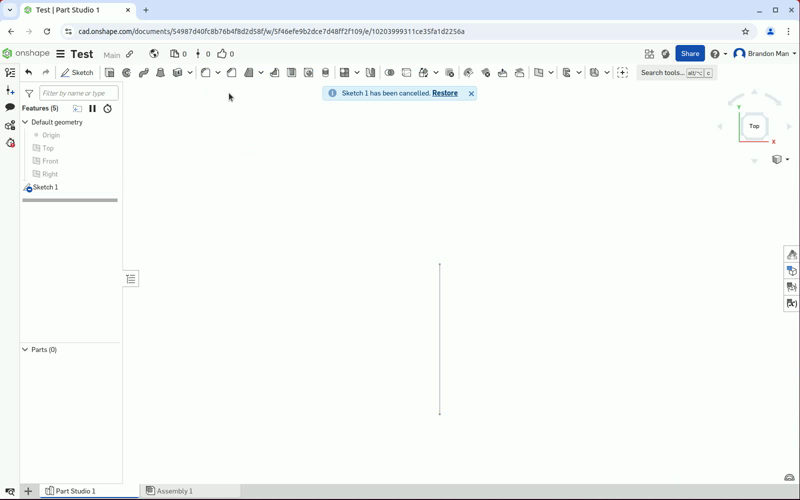
key(shift+s)
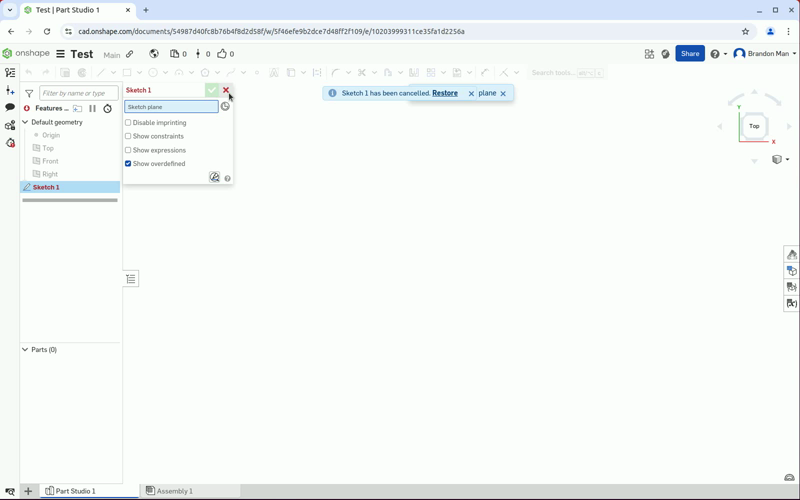
mouse_move(73, 150)
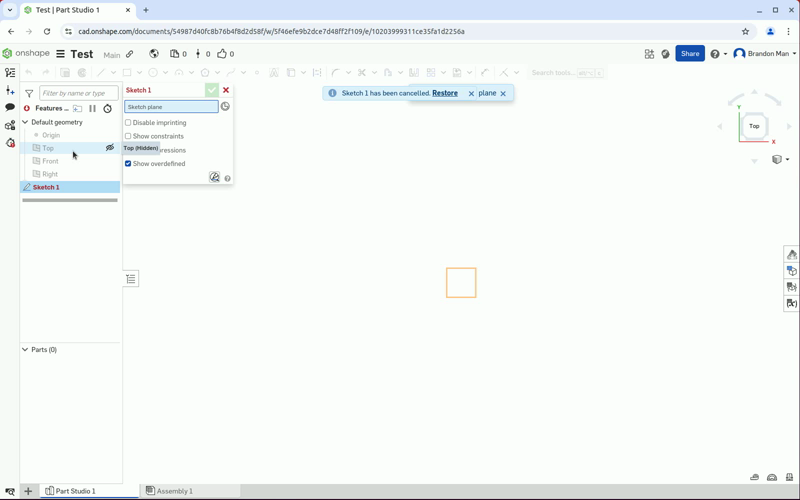
click(73, 150)
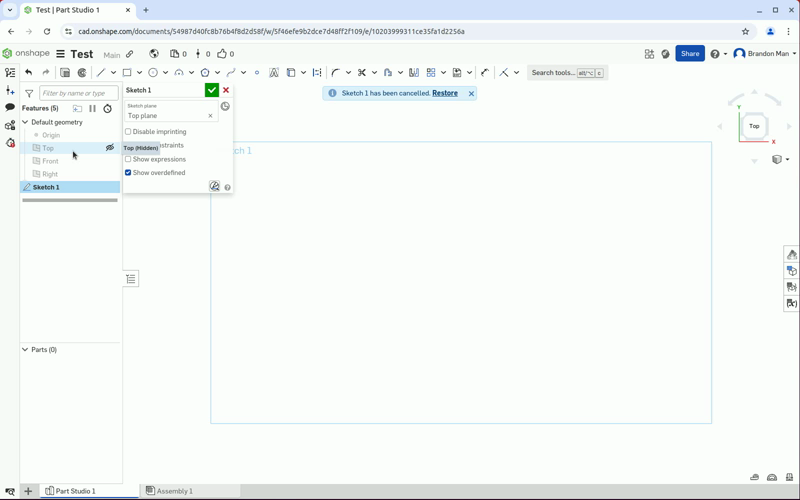
mouse_move(73, 352)
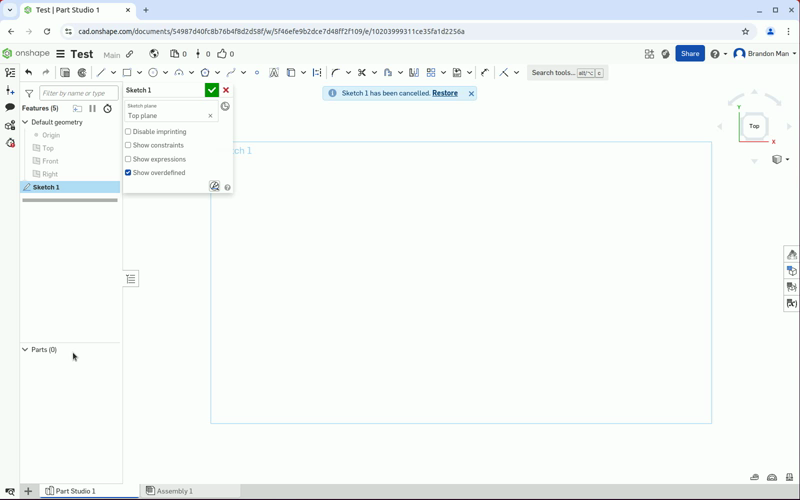
key(y)
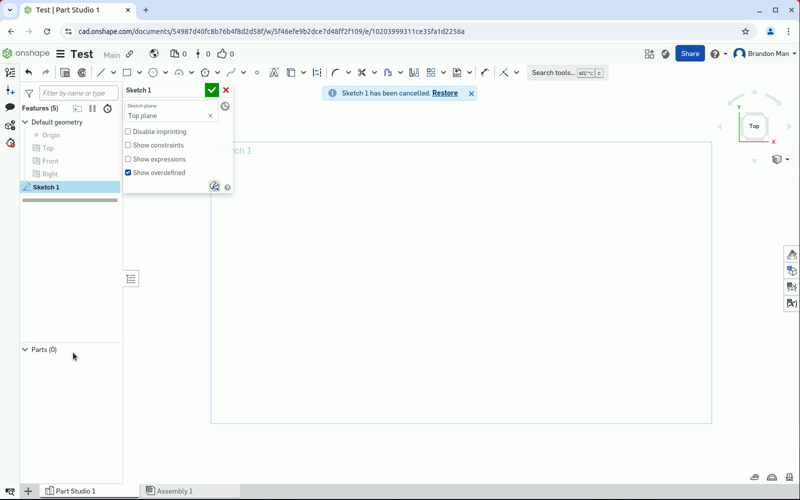
key(c)
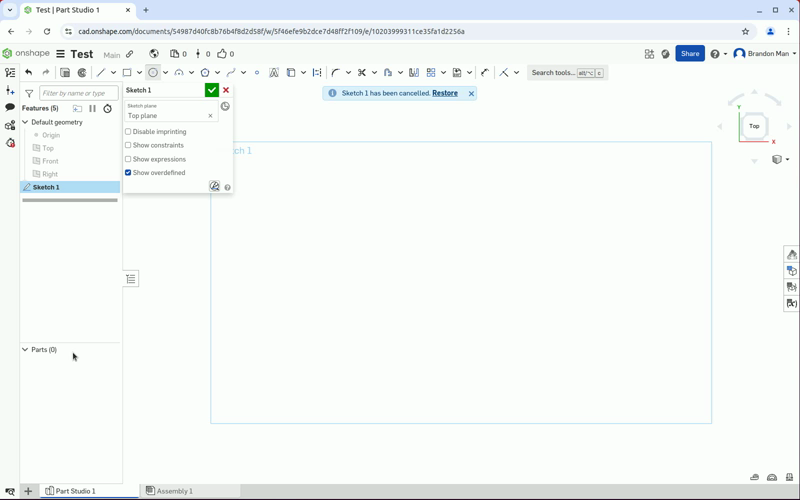
key_down(shift)
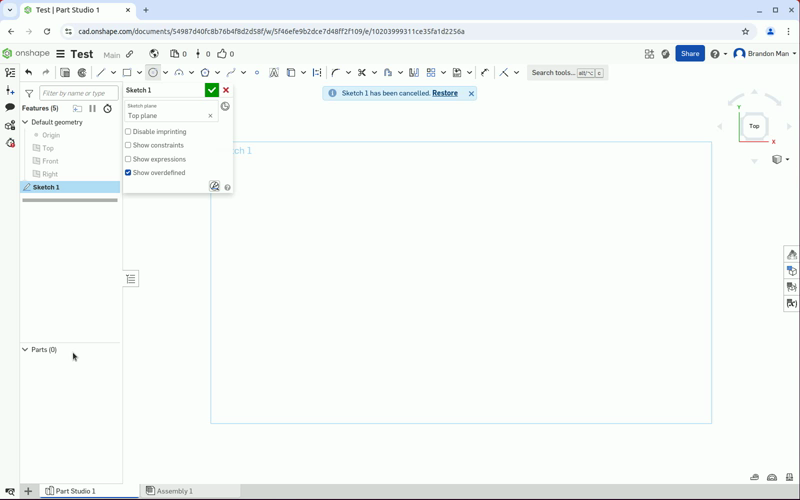
mouse_move(558, 238)
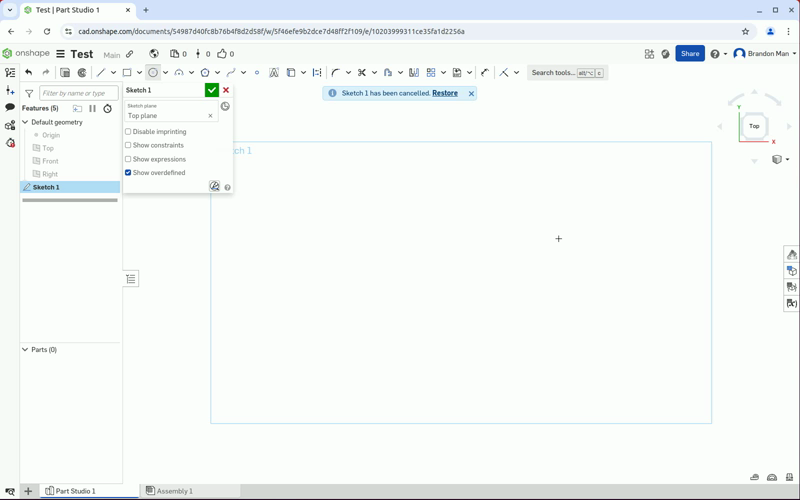
click(558, 238)
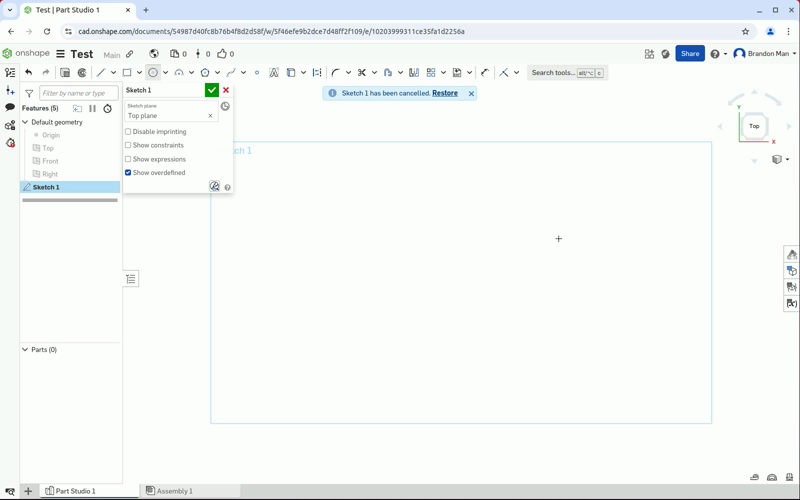
key_up(shift)
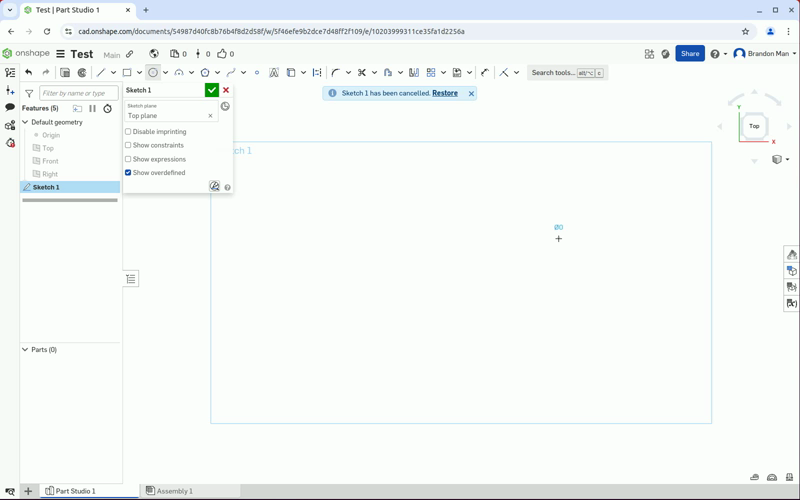
mouse_move(567, 238)
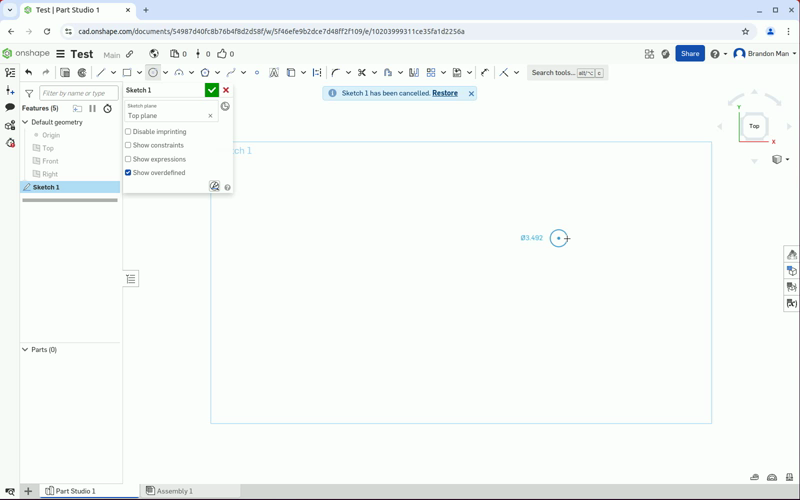
click(567, 238)
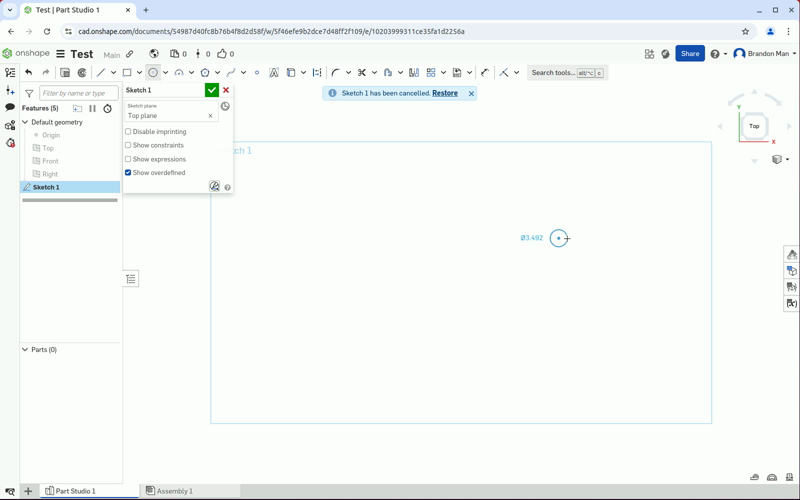
key(esc)
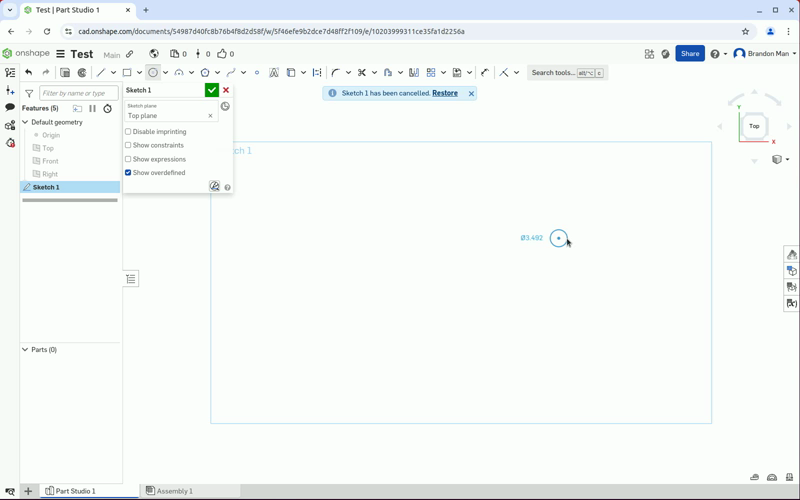
mouse_move(561, 237)
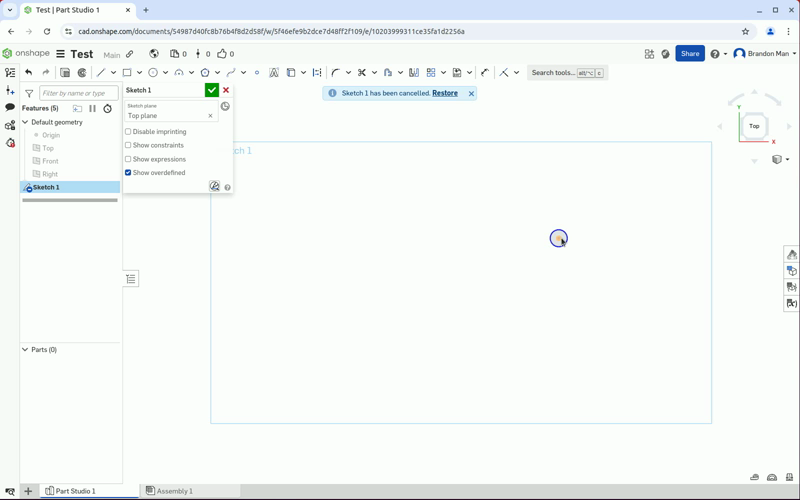
scroll(6)
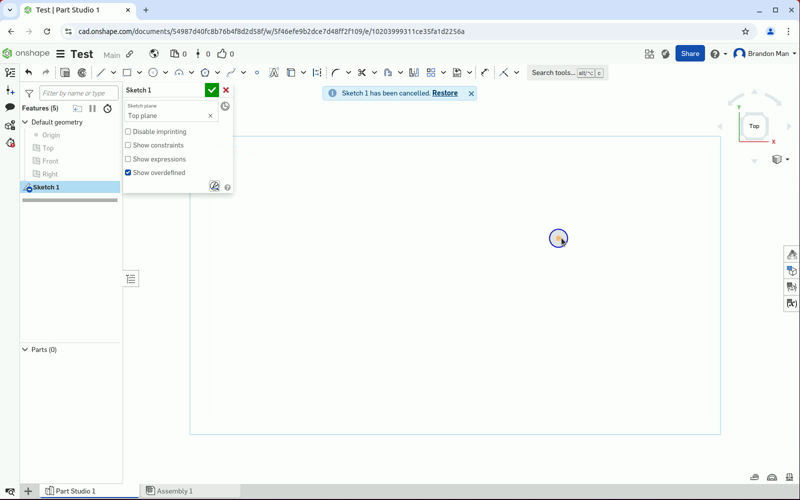
scroll(6)
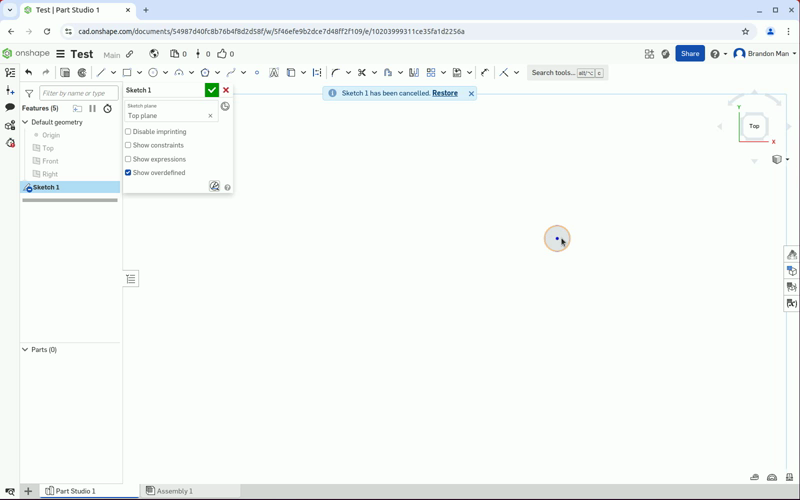
scroll(6)
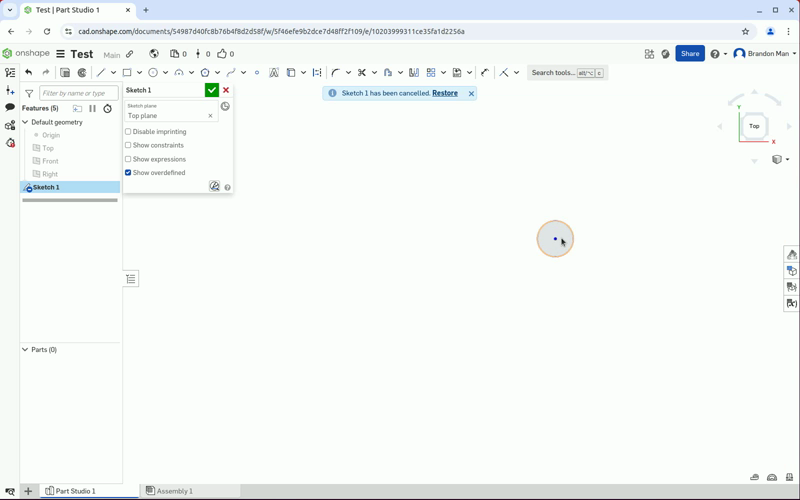
scroll(6)
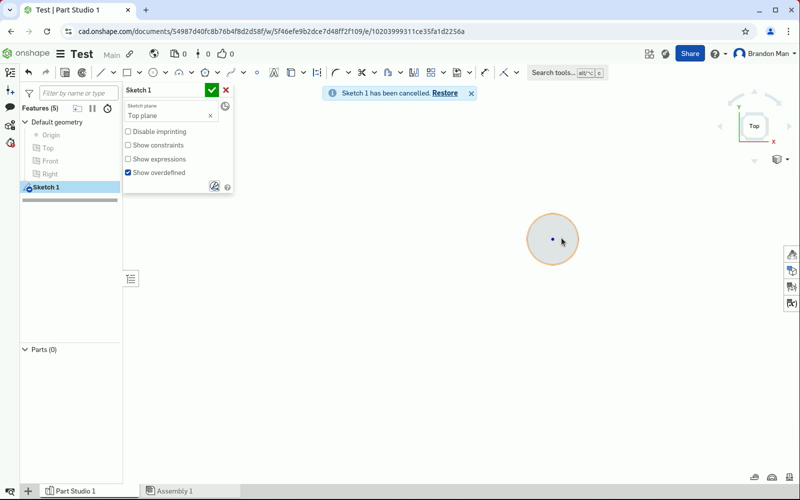
scroll(6)
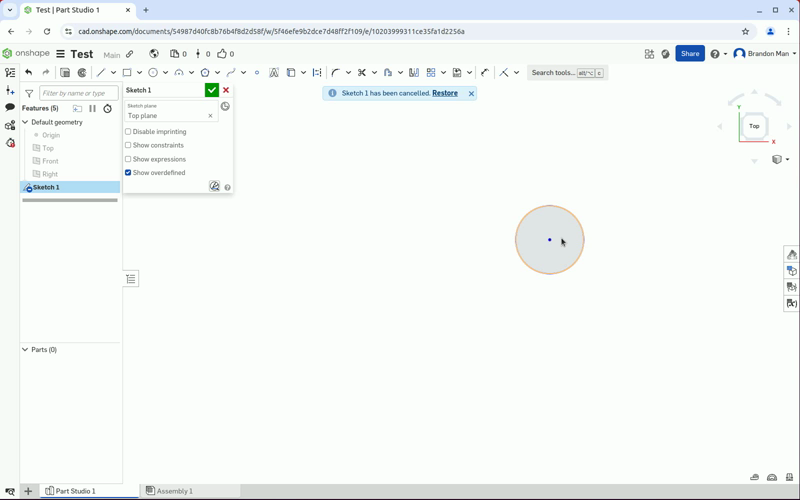
scroll(6)
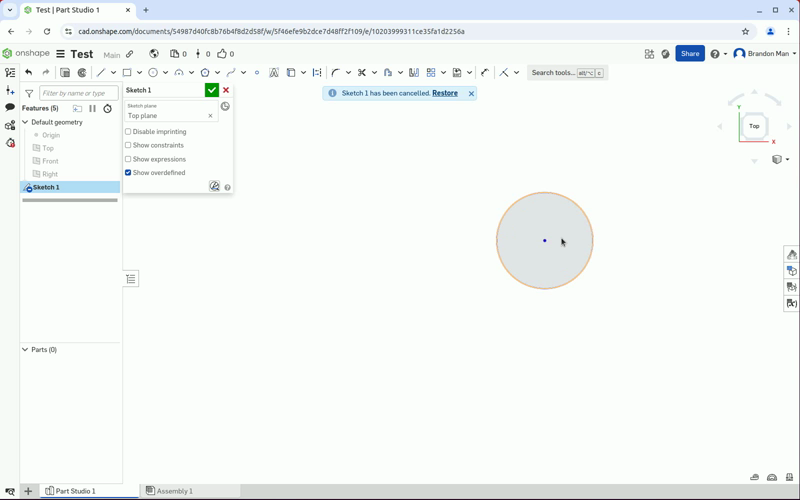
scroll(6)
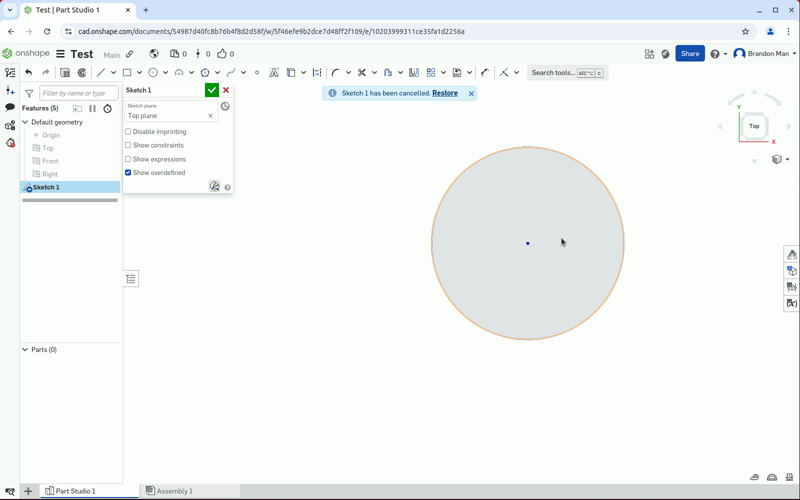
click(561, 237)
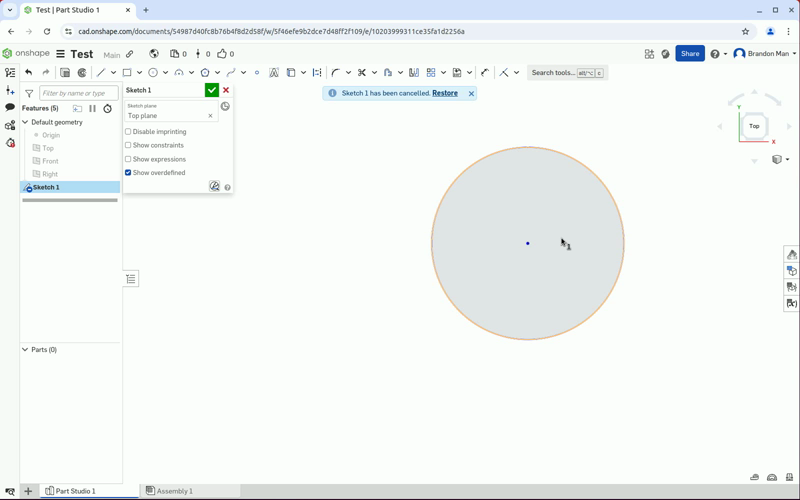
scroll(-6)
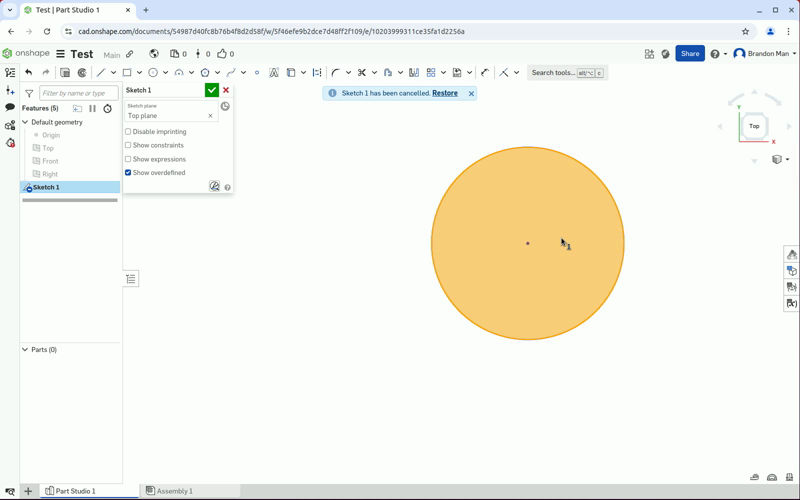
scroll(-6)
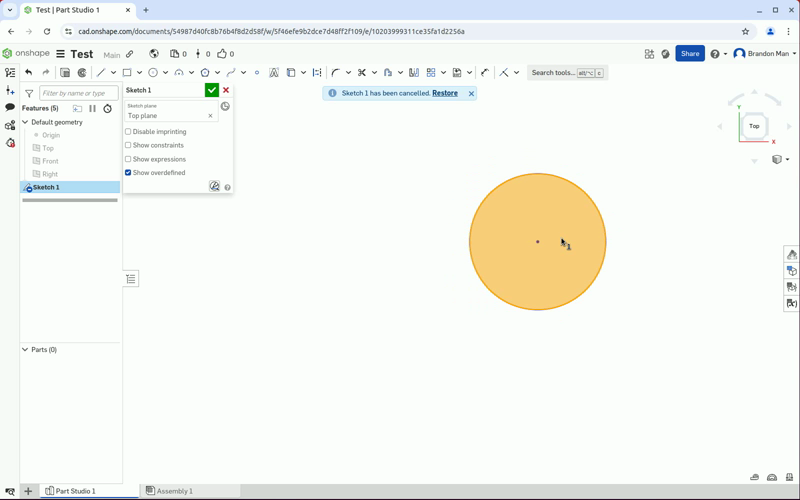
scroll(-6)
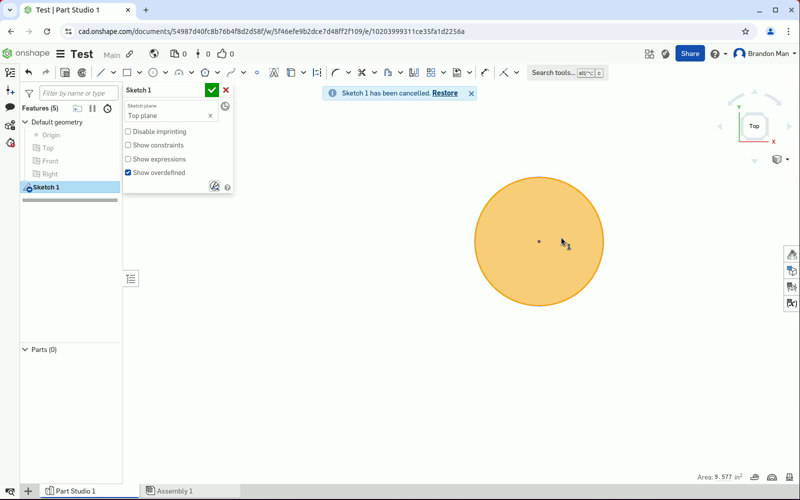
scroll(-6)
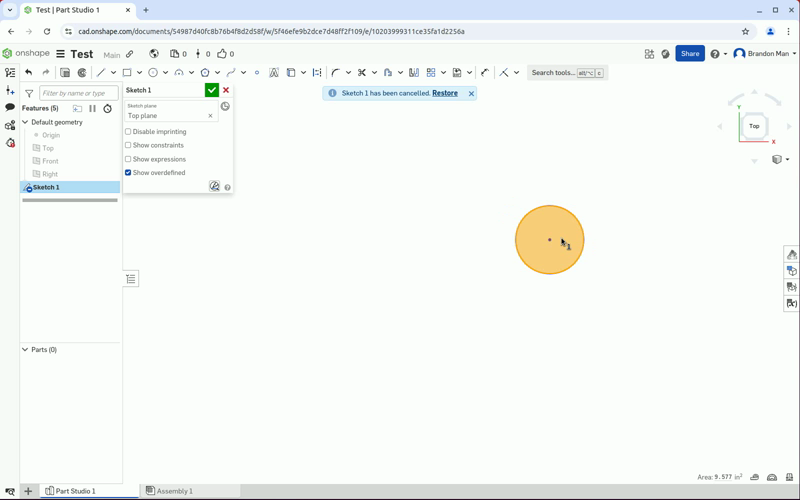
scroll(-6)
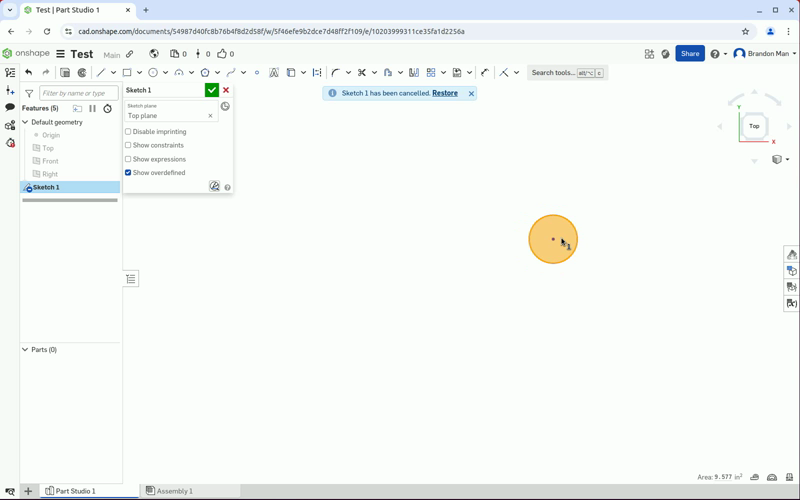
scroll(-6)
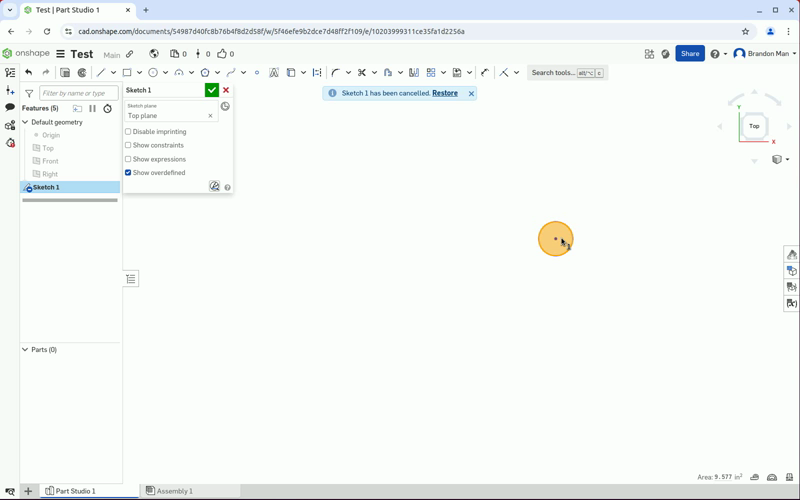
scroll(-6)
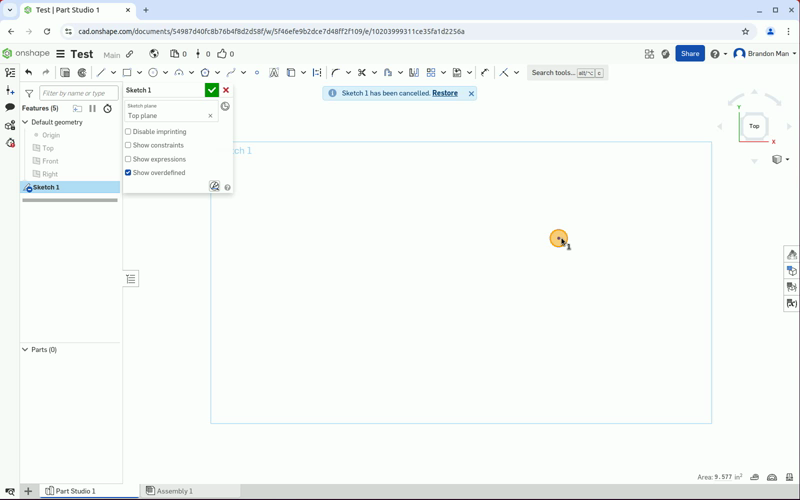
mouse_move(73, 352)
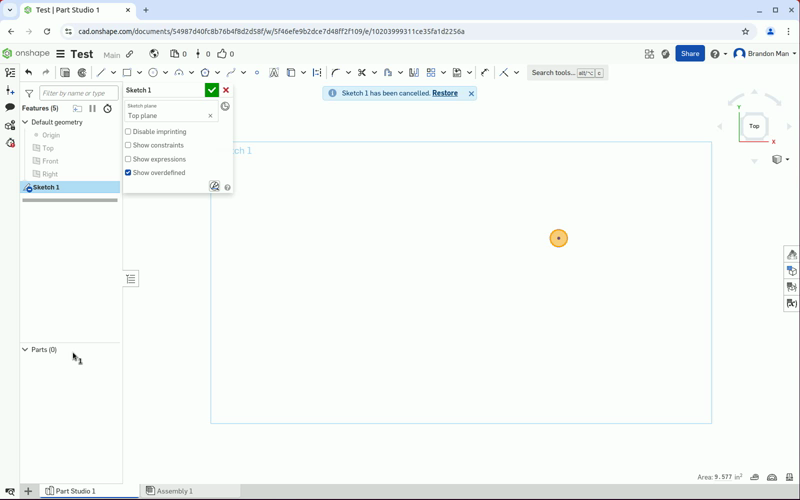
key(shift+y)
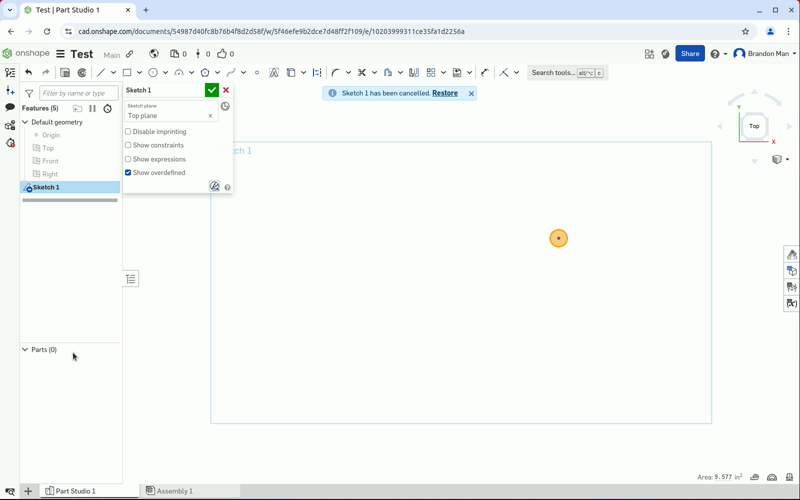
key(shift+e)
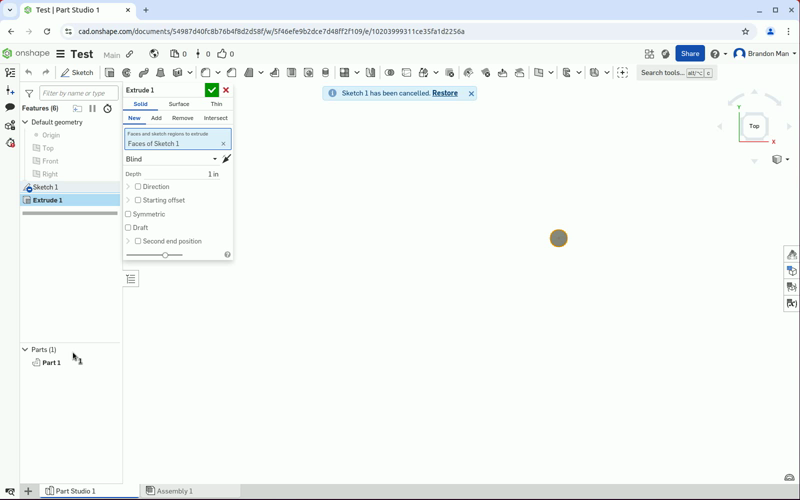
mouse_move(143, 106)
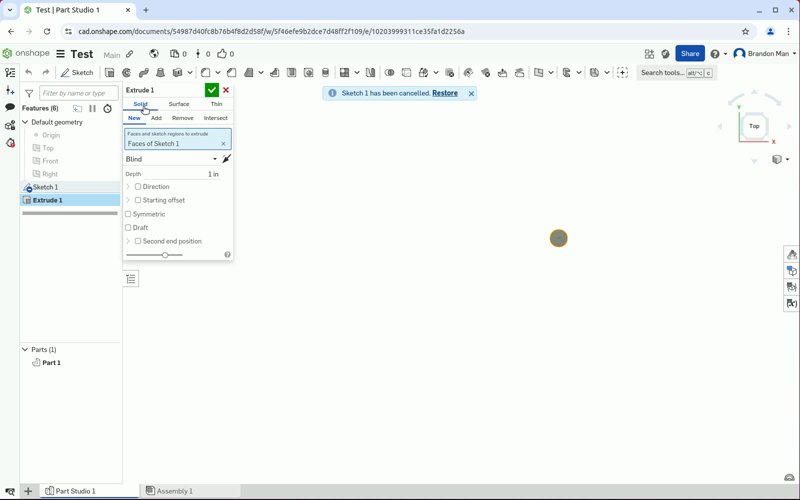
click(143, 106)
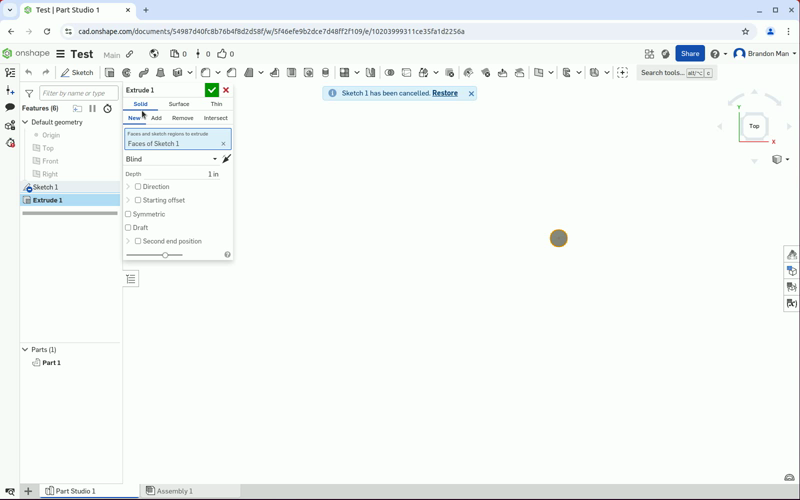
mouse_move(137, 120)
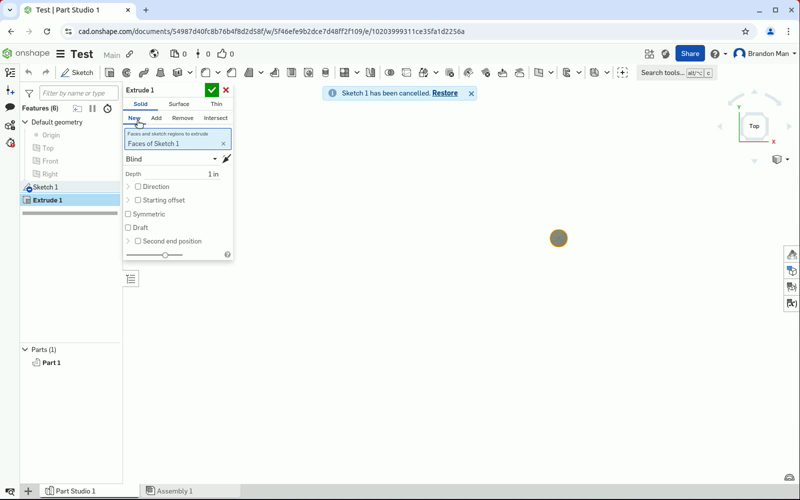
click(137, 120)
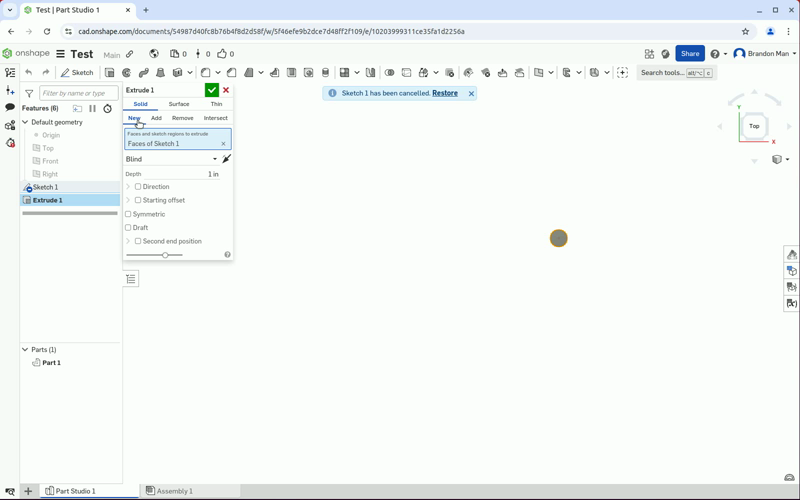
key(tab, 4)
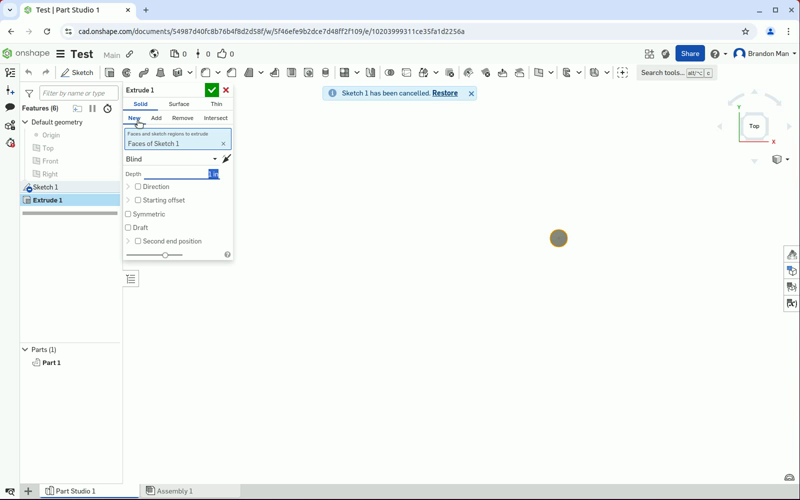
text(3.37)
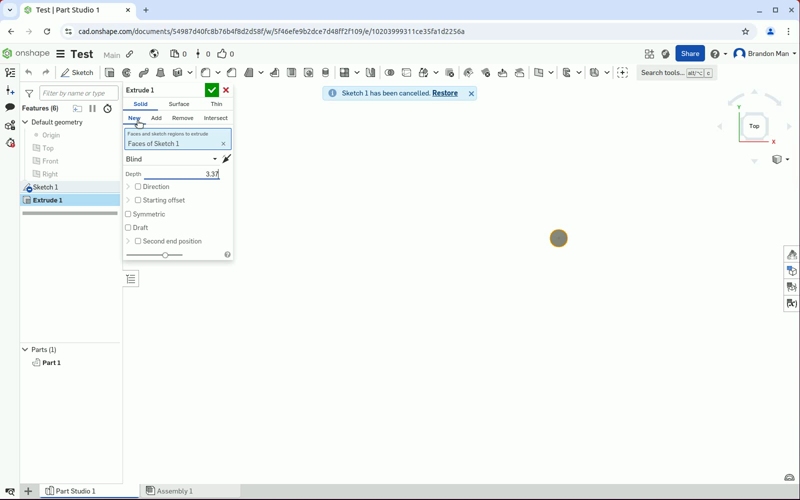
key(enter)
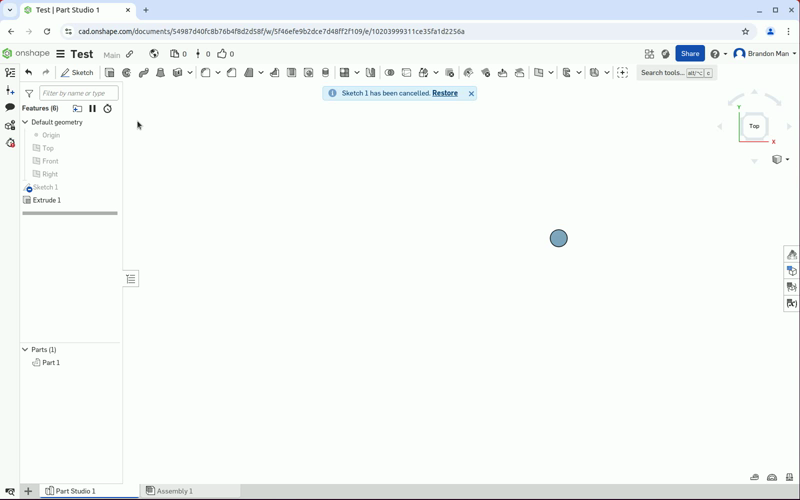
key(shift+h)
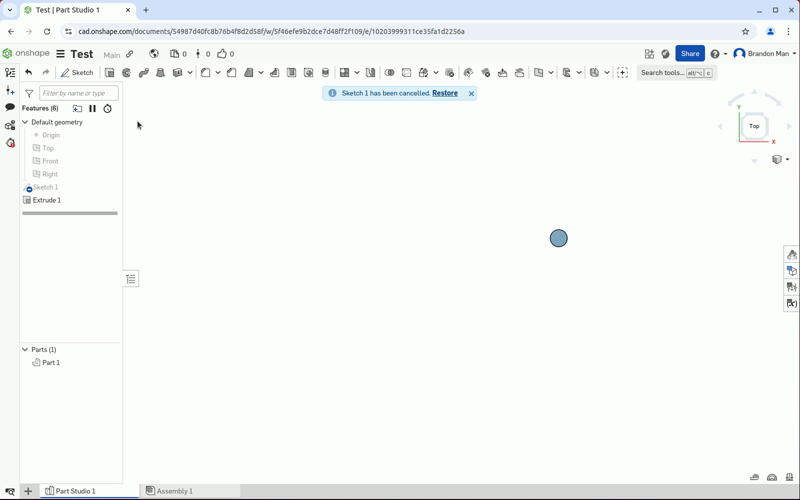
key(shift+h)
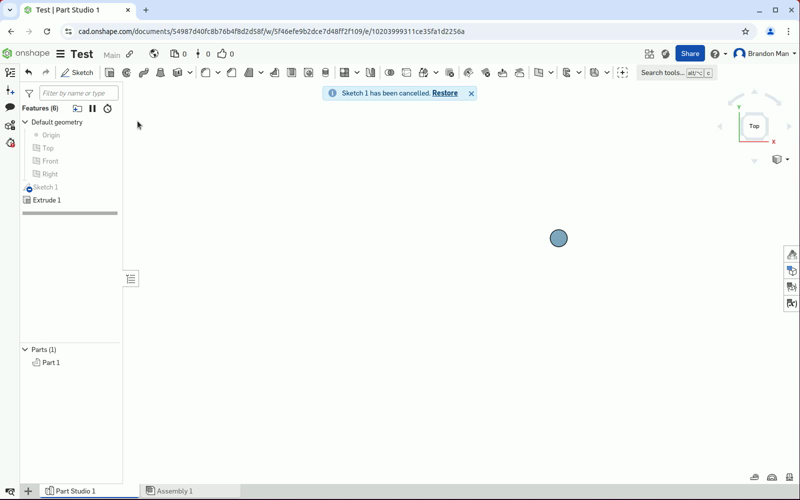
mouse_move(73, 189)
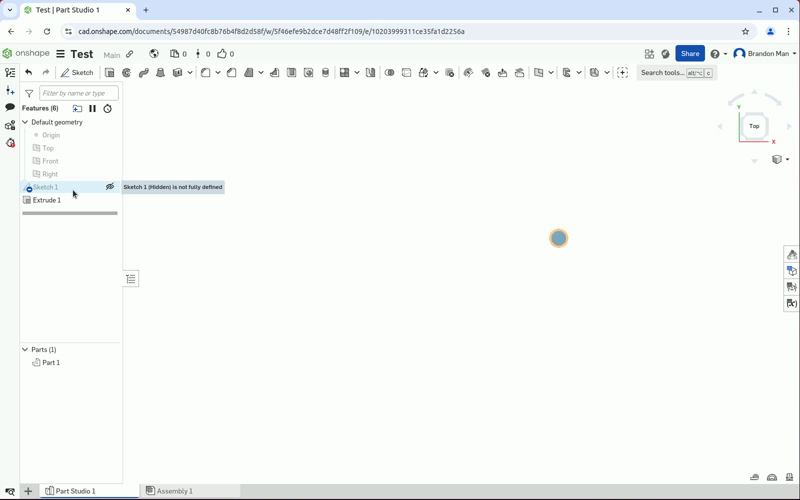
click(73, 189)
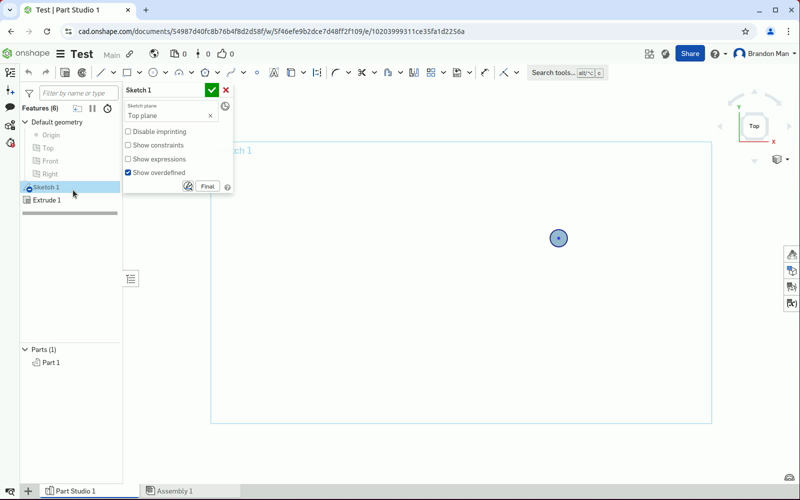
mouse_move(229, 92)
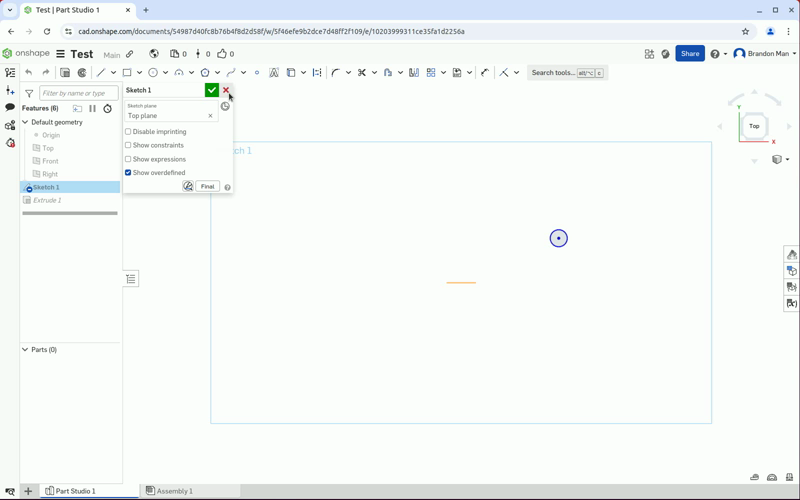
click(229, 92)
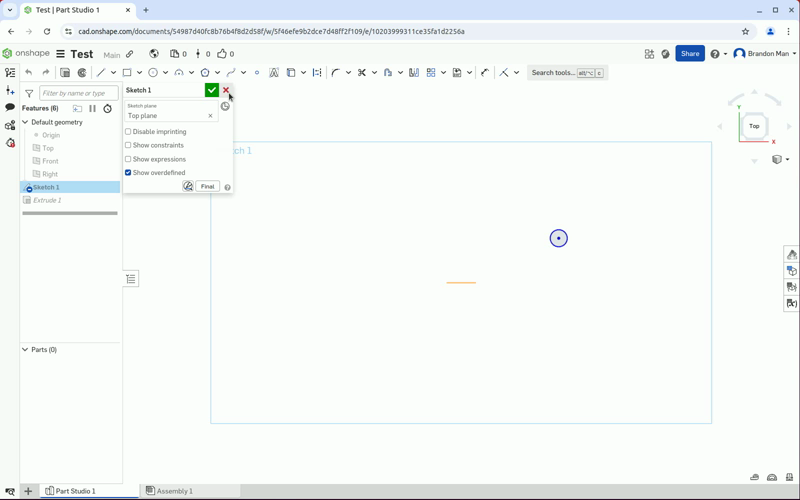
key(shift+s)
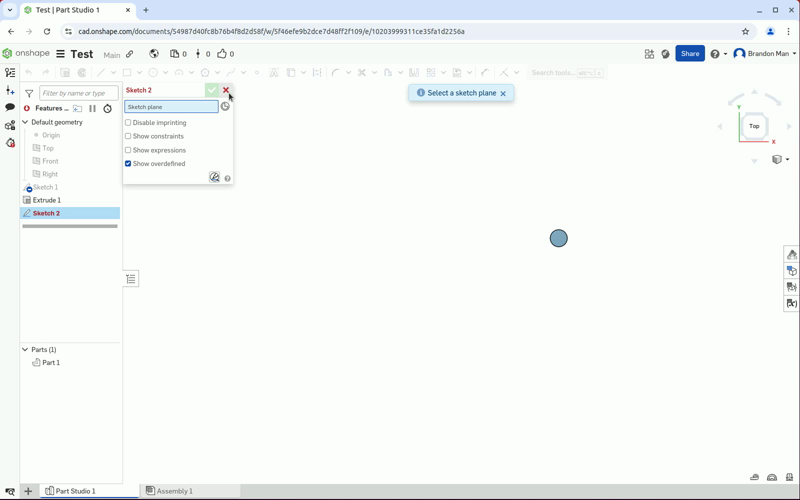
mouse_move(73, 150)
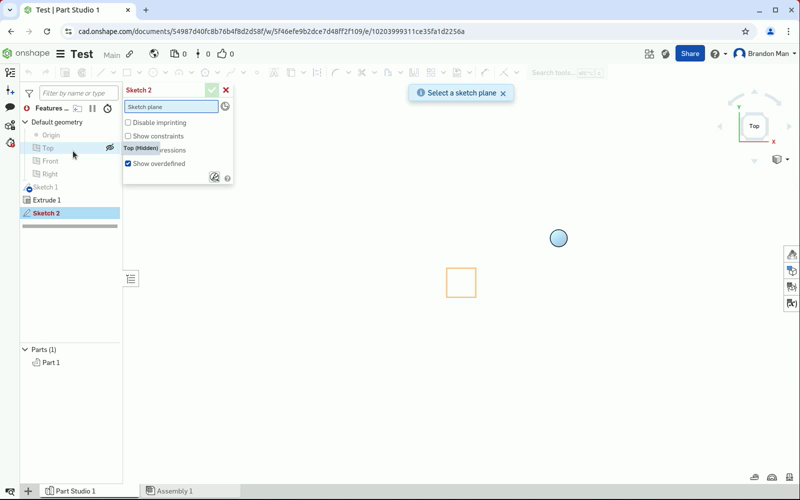
click(73, 150)
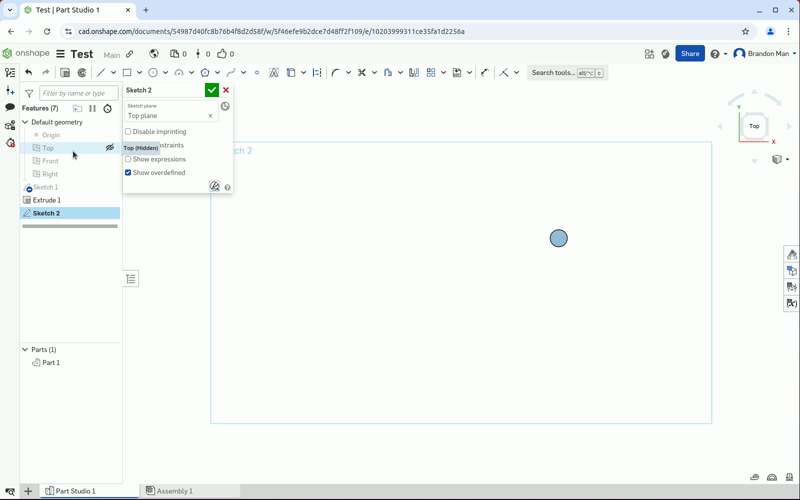
mouse_move(73, 352)
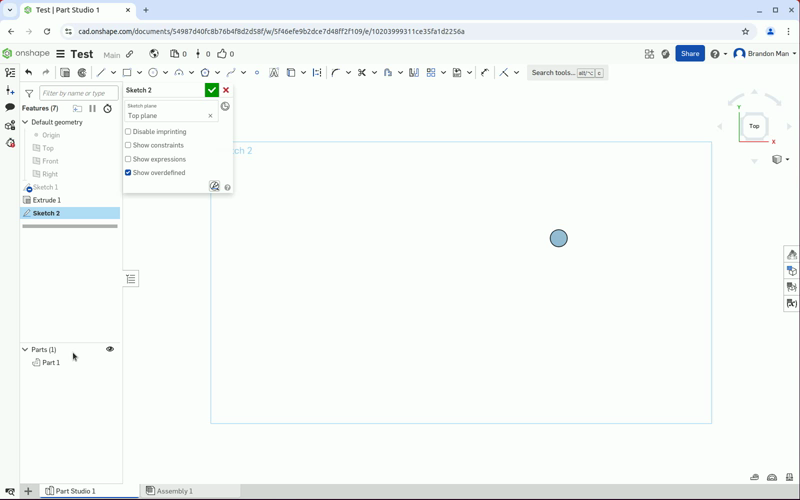
key(y)
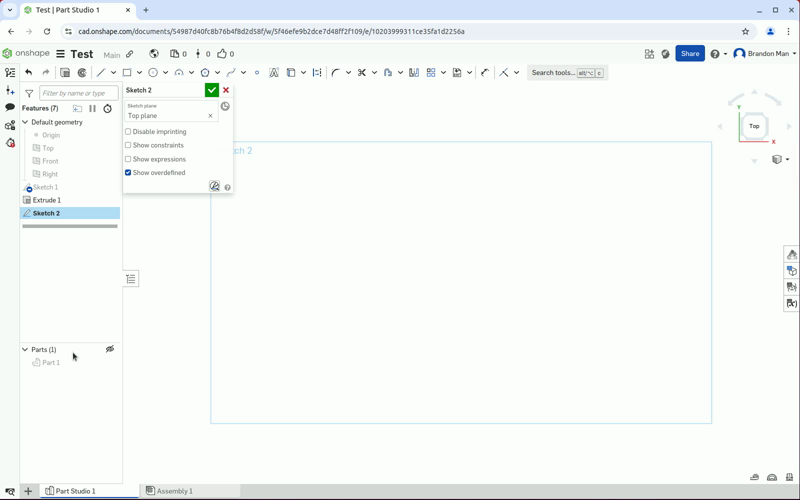
key(c)
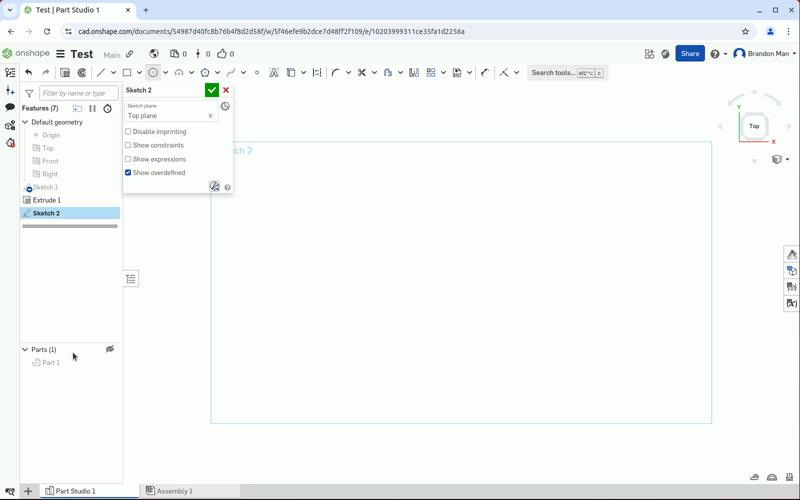
key_down(shift)
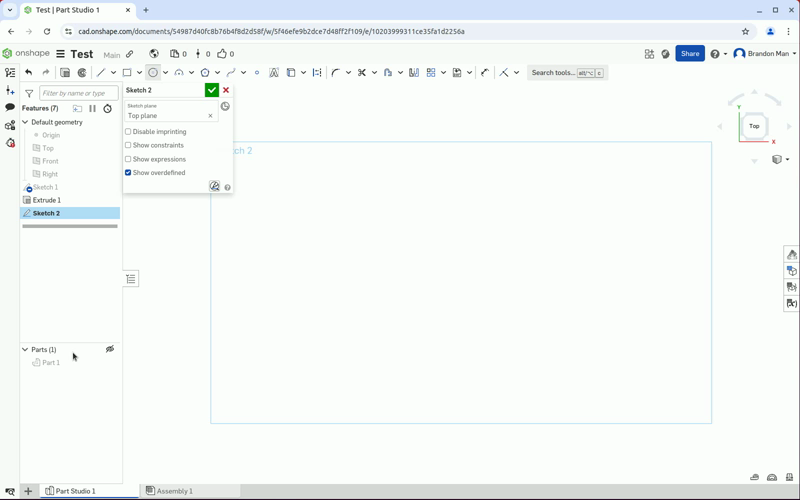
mouse_move(471, 180)
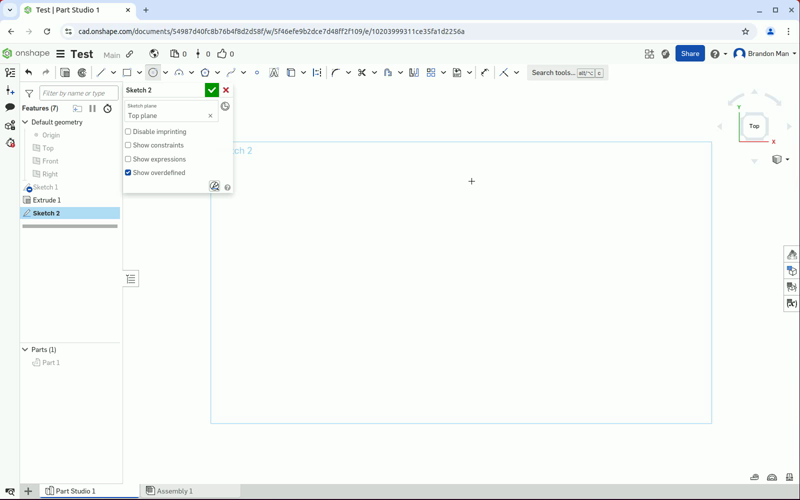
click(471, 180)
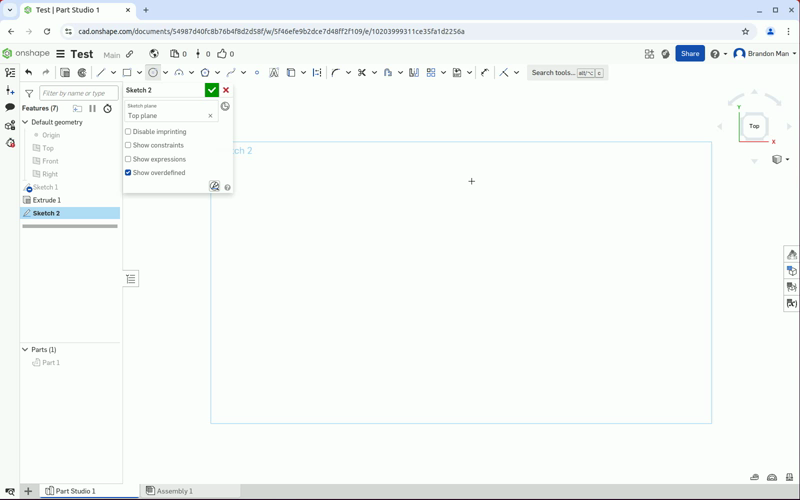
key_up(shift)
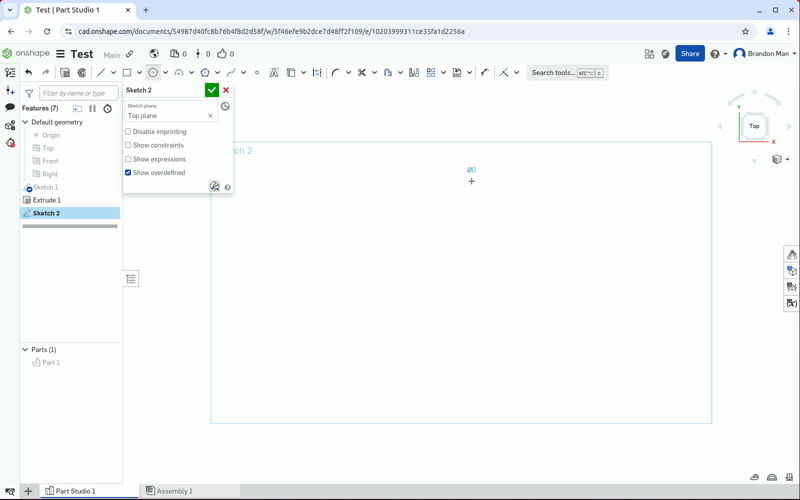
mouse_move(483, 180)
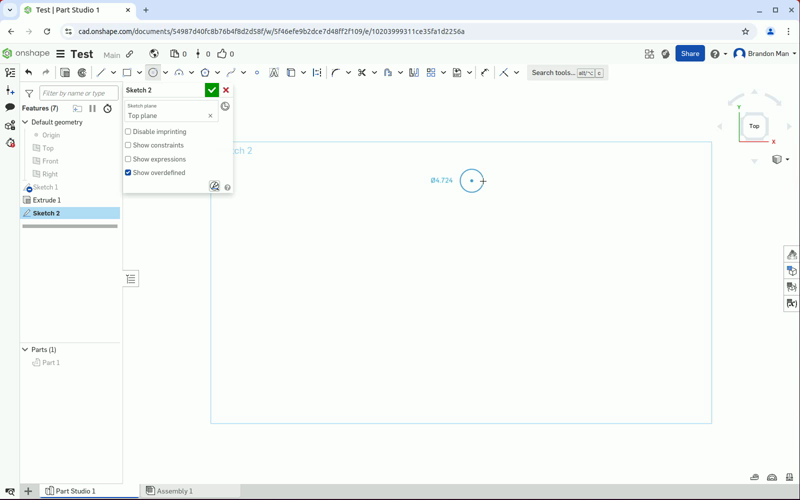
click(483, 180)
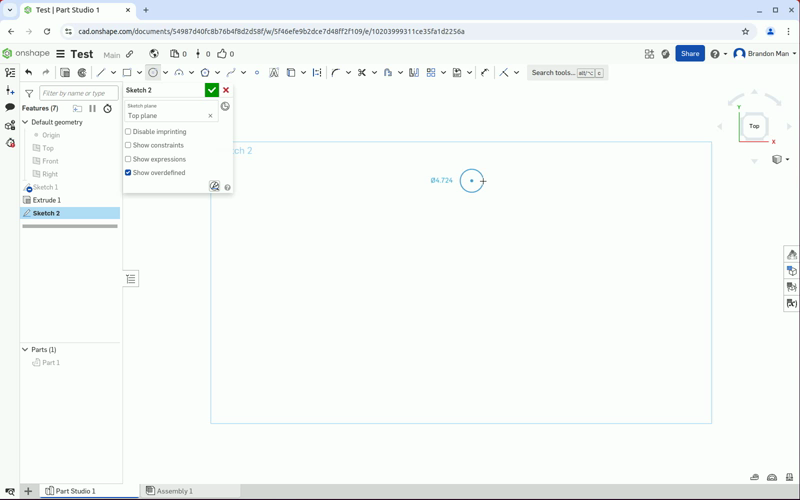
key(esc)
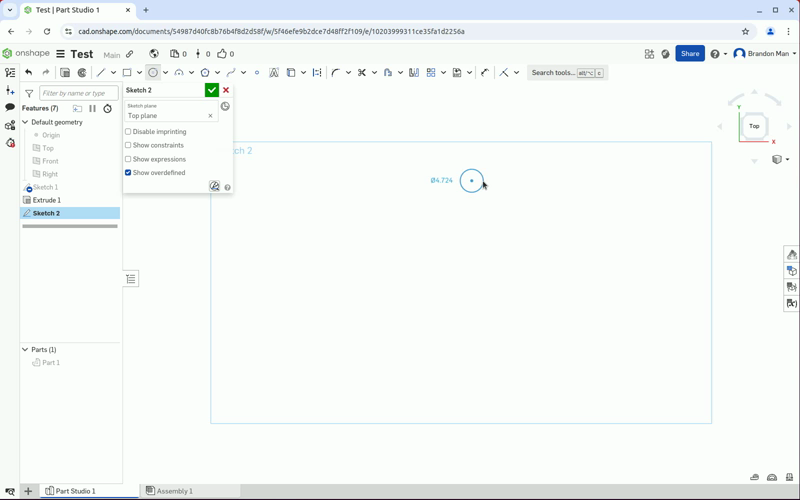
mouse_move(477, 176)
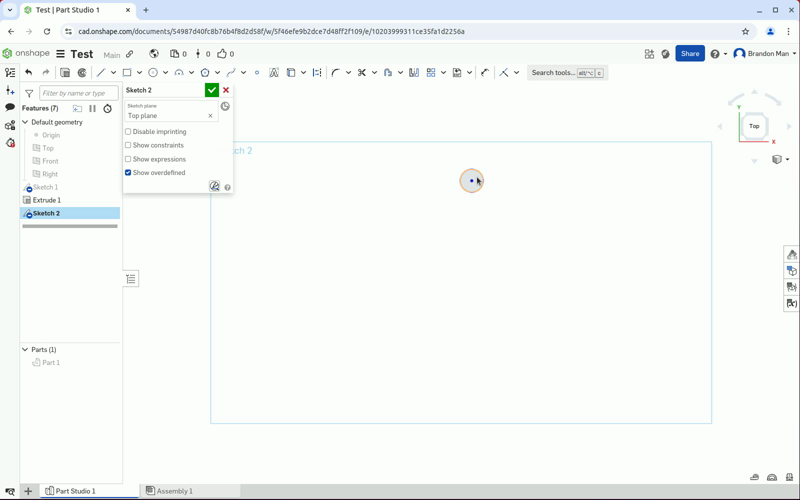
scroll(6)
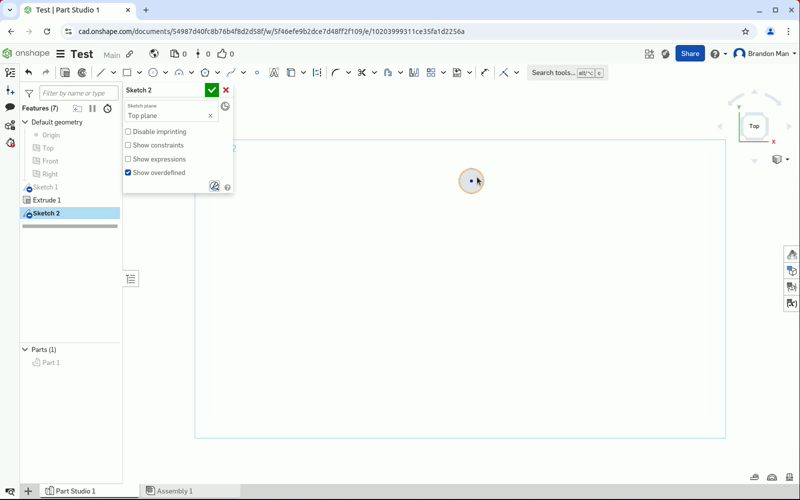
scroll(6)
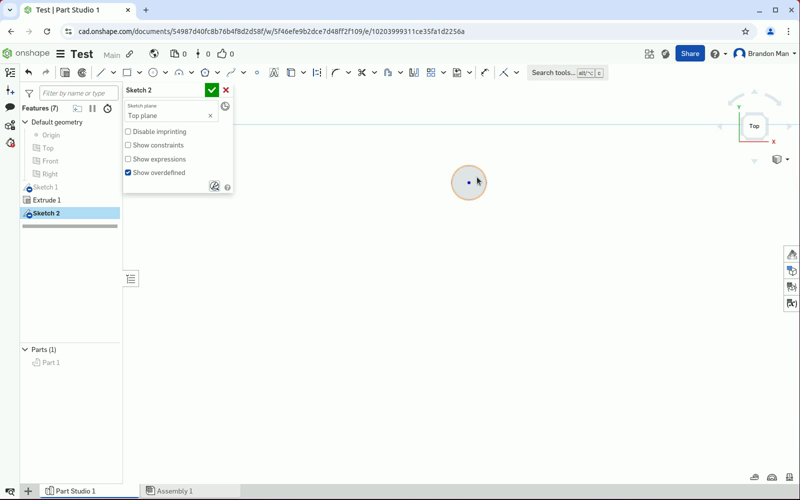
scroll(6)
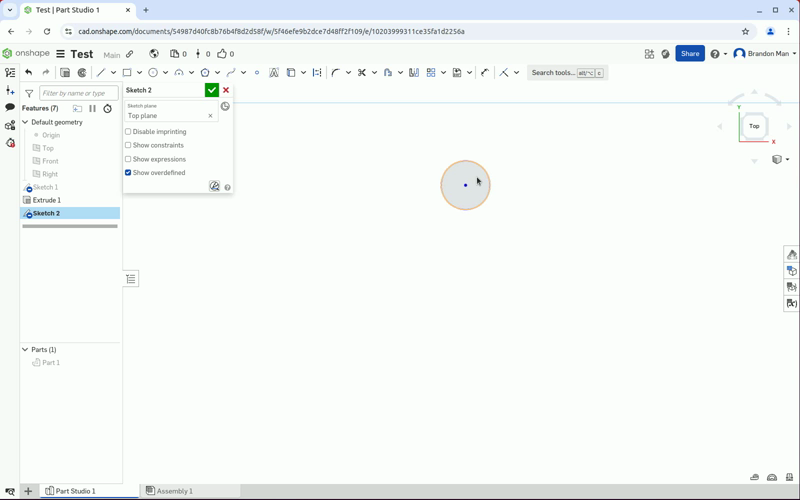
scroll(6)
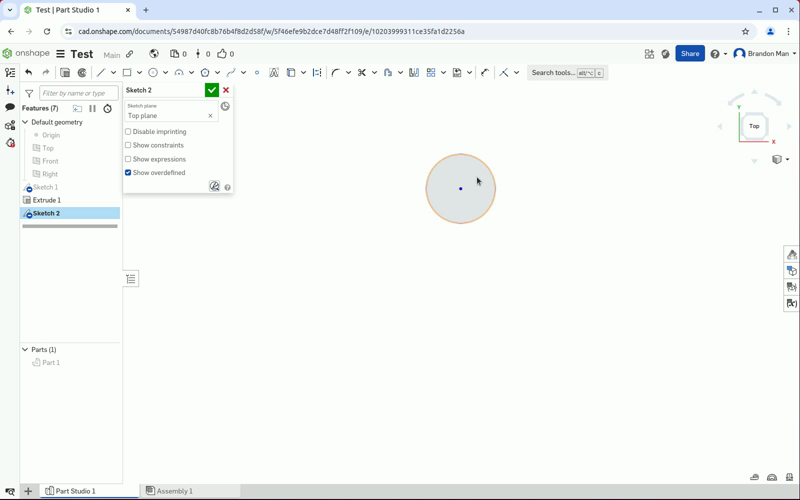
scroll(6)
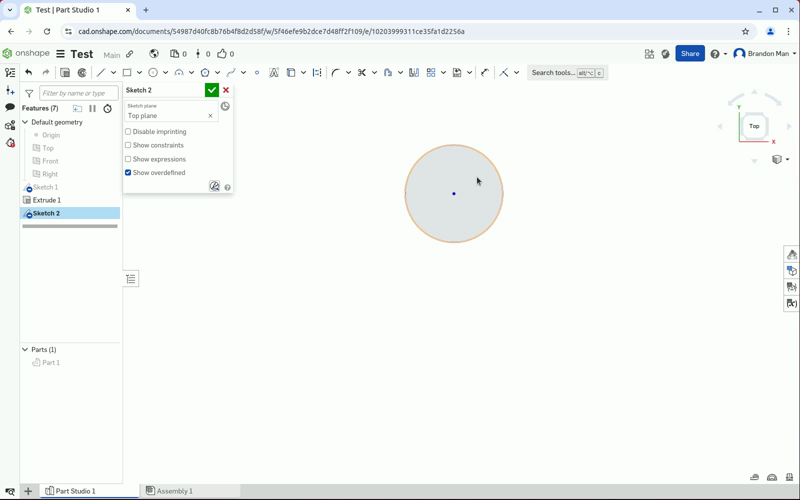
scroll(6)
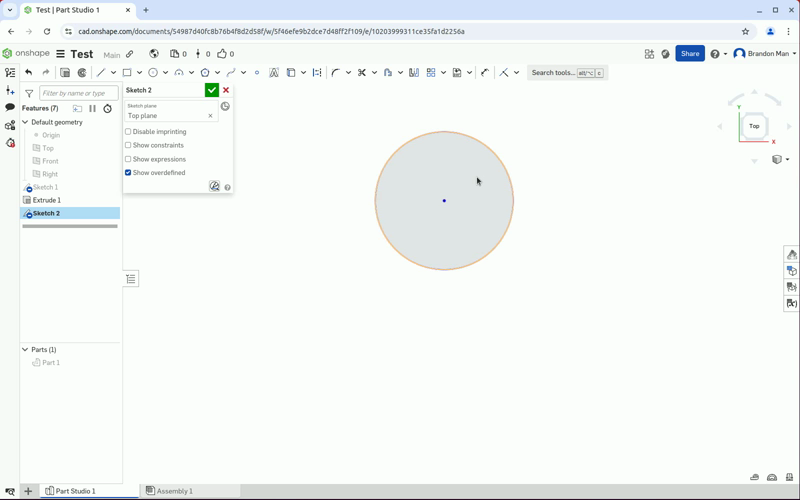
scroll(6)
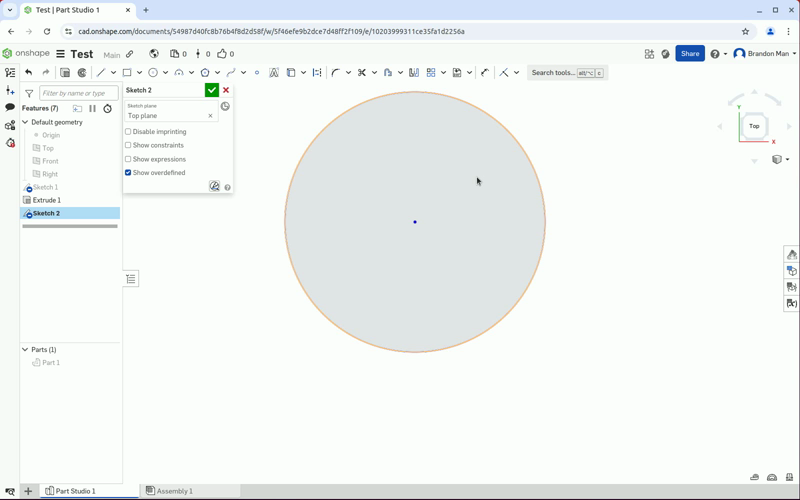
click(477, 176)
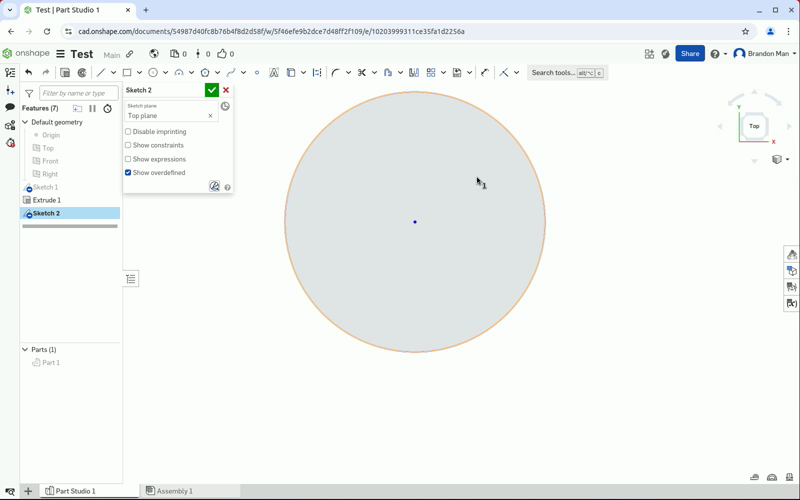
scroll(-6)
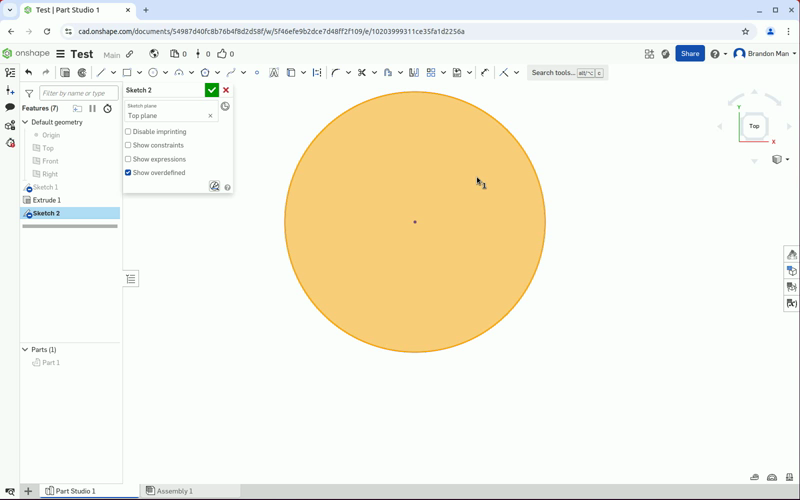
scroll(-6)
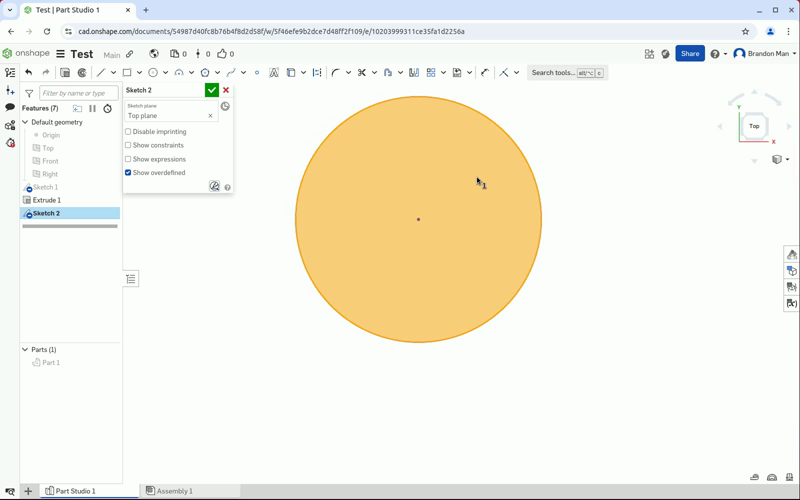
scroll(-6)
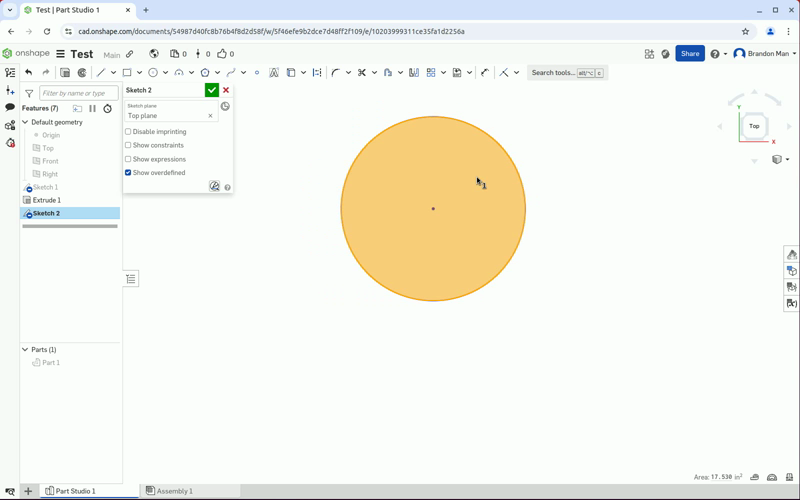
scroll(-6)
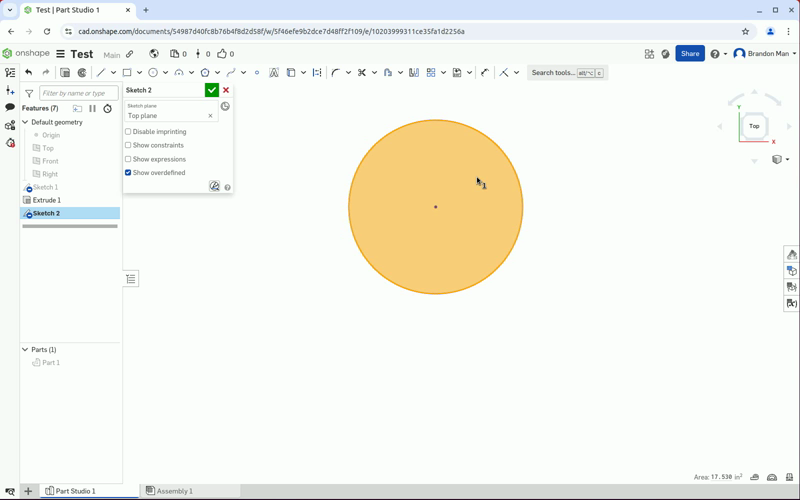
scroll(-6)
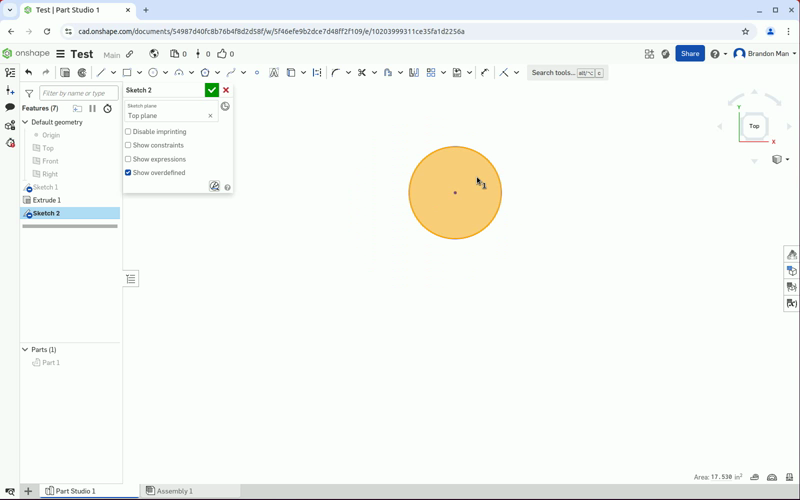
scroll(-6)
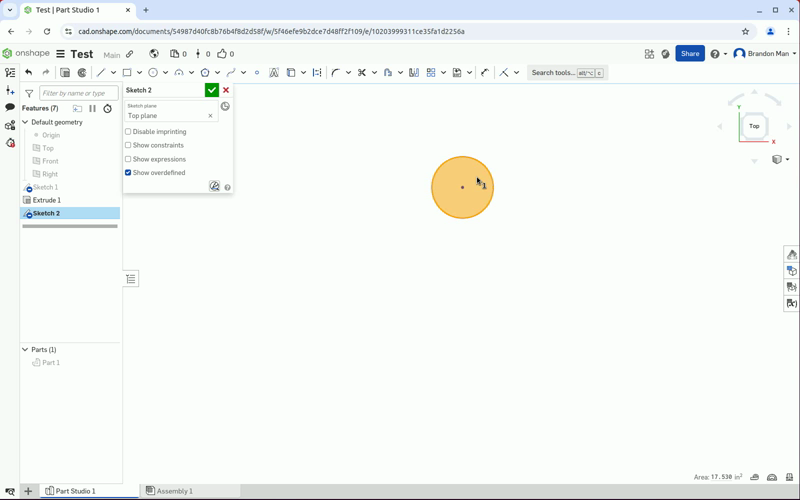
scroll(-6)
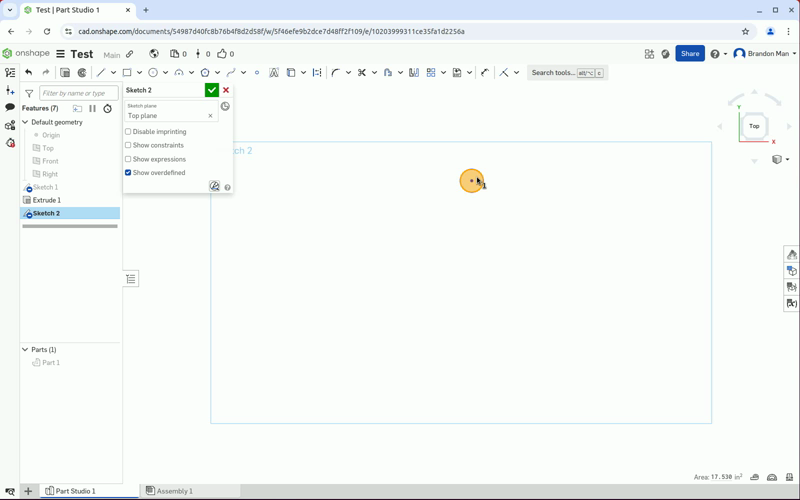
mouse_move(73, 352)
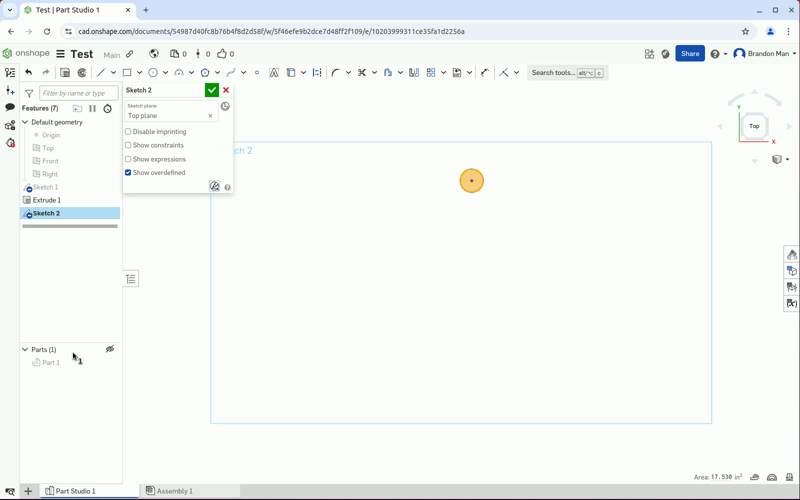
key(shift+y)
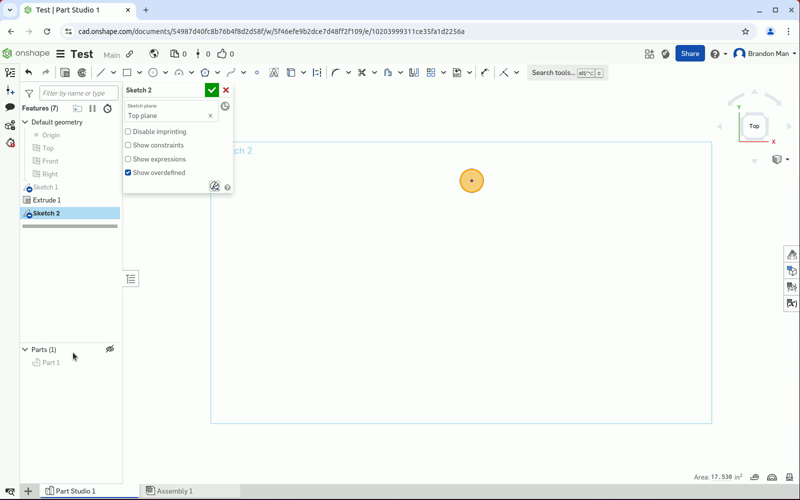
key(shift+e)
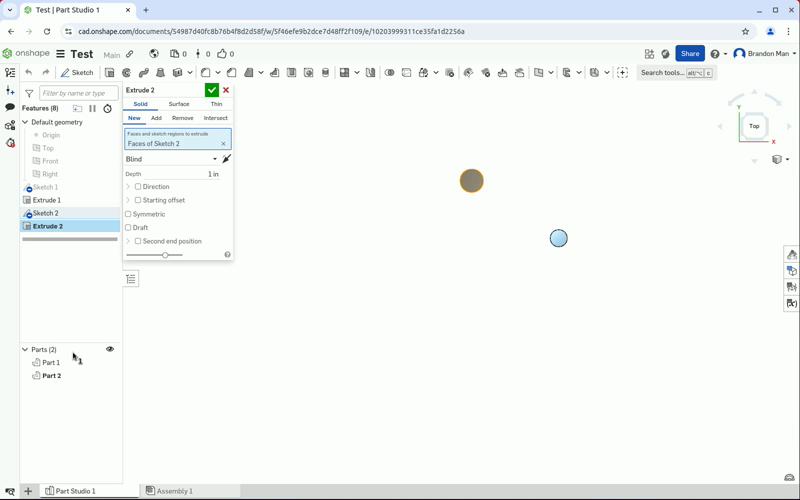
mouse_move(143, 106)
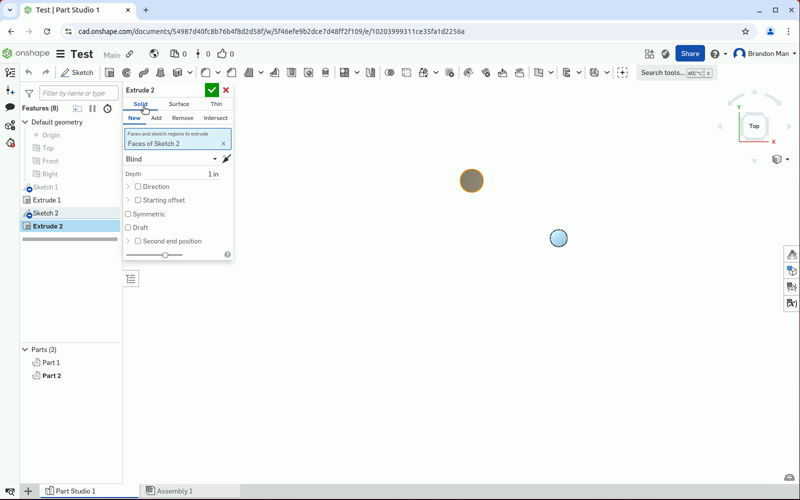
click(143, 106)
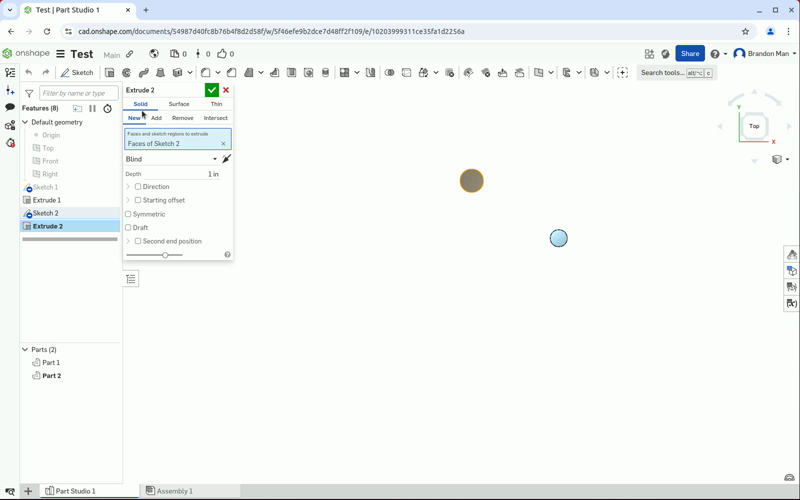
mouse_move(137, 120)
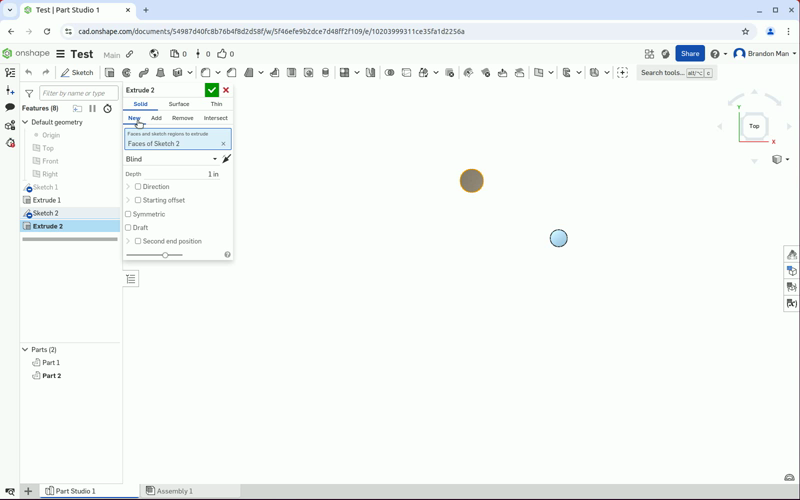
click(137, 120)
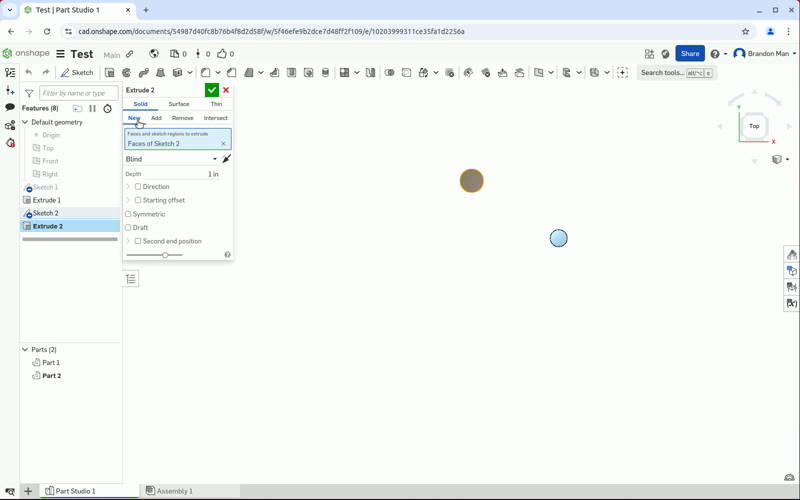
key(tab, 4)
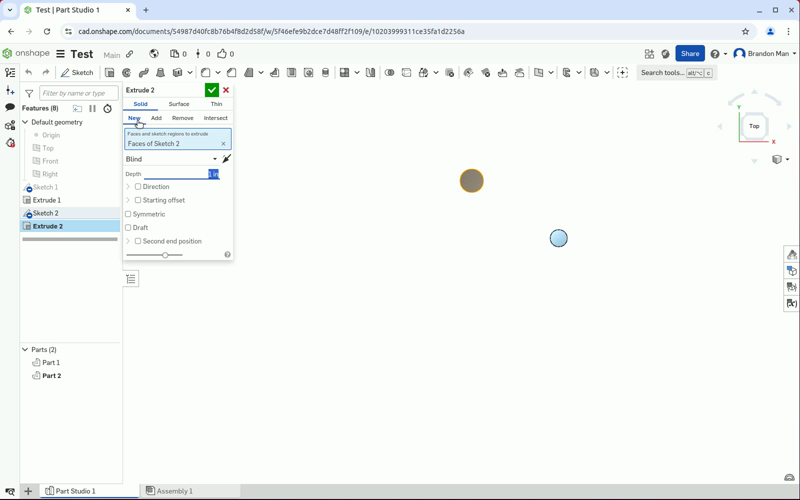
text(3.37)
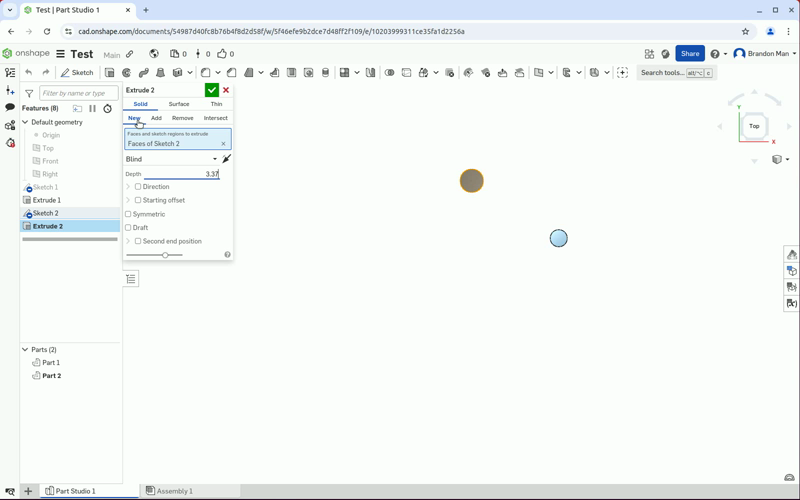
key(enter)
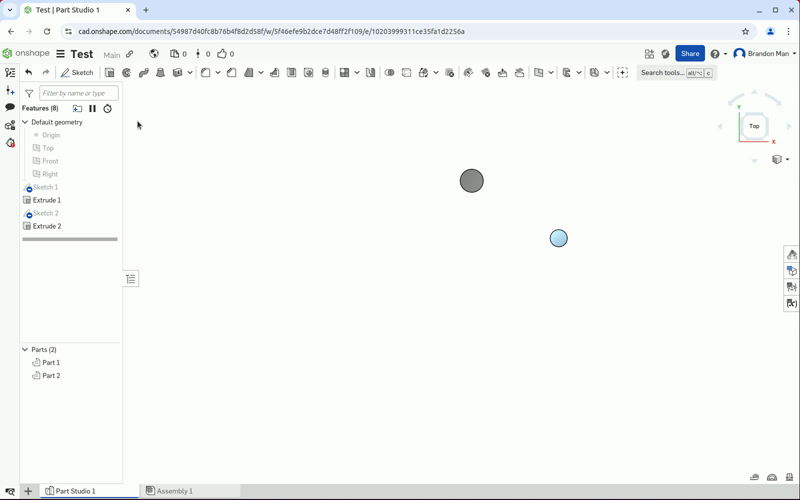
key(shift+h)
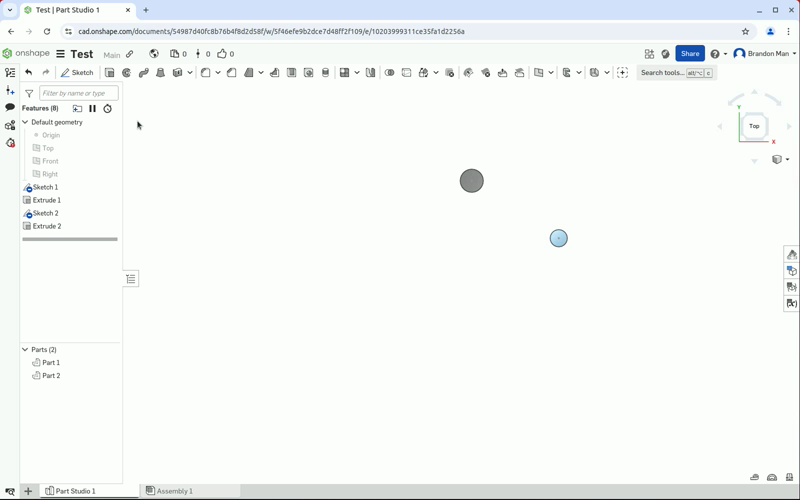
key(shift+h)
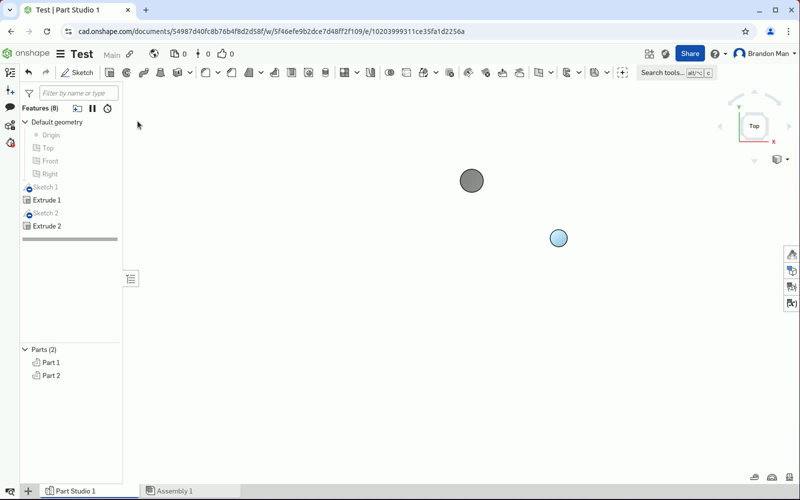
mouse_move(73, 189)
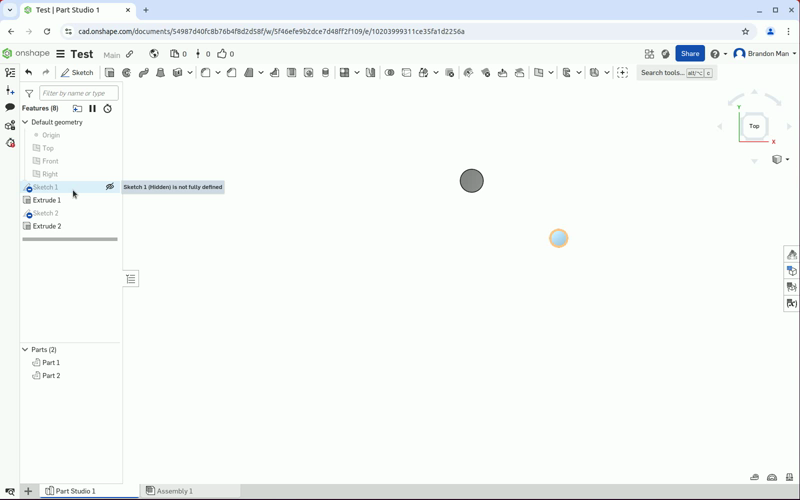
click(73, 189)
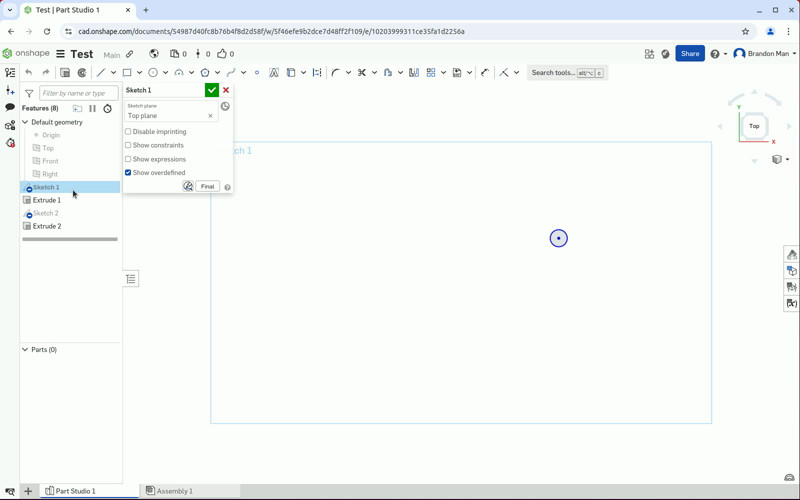
mouse_move(229, 92)
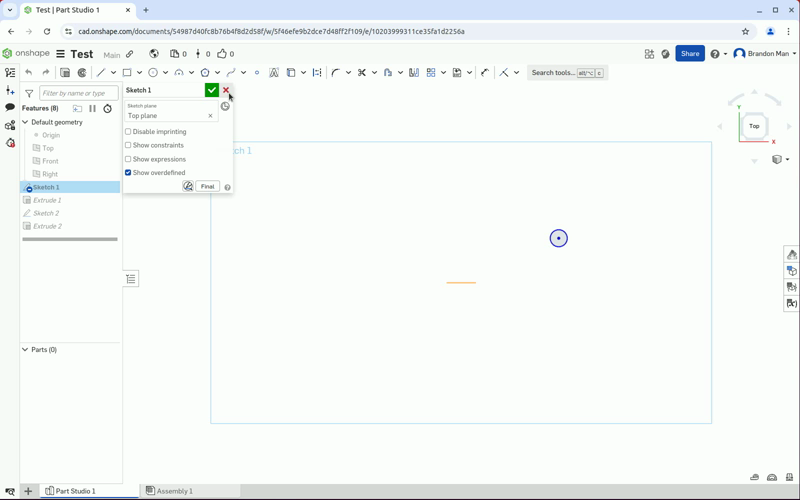
click(229, 92)
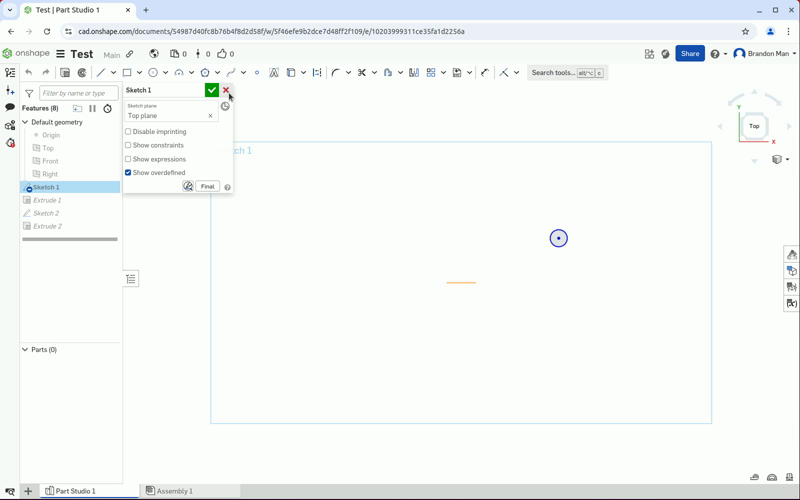
key(shift+s)
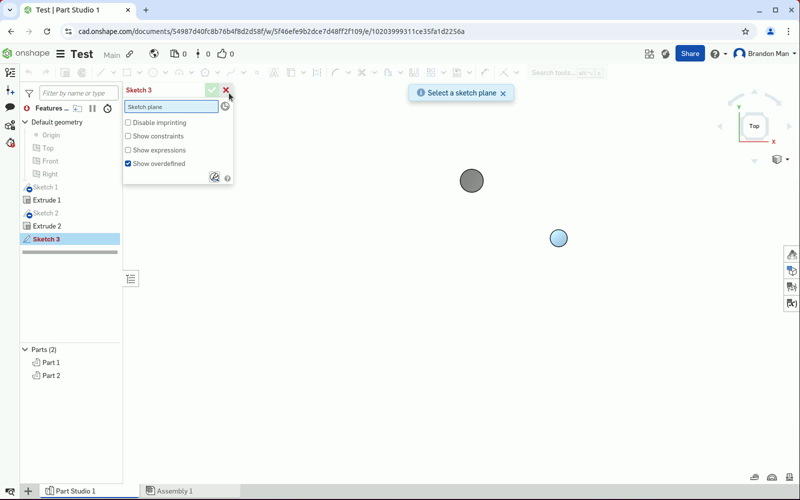
mouse_move(73, 150)
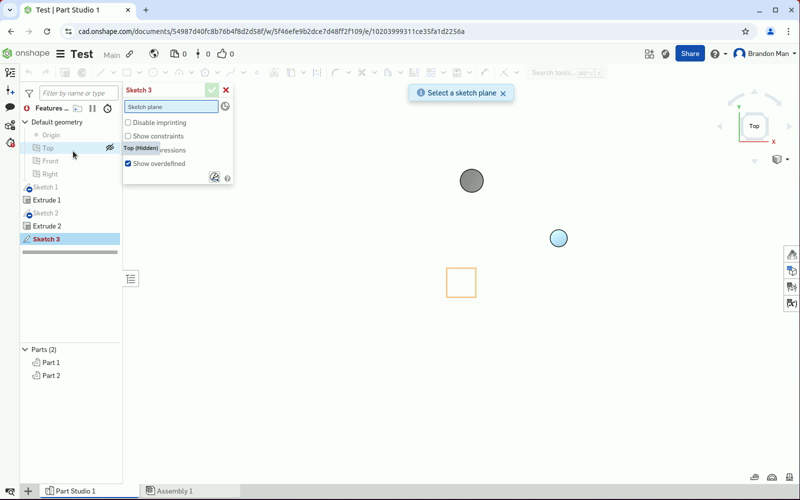
click(73, 150)
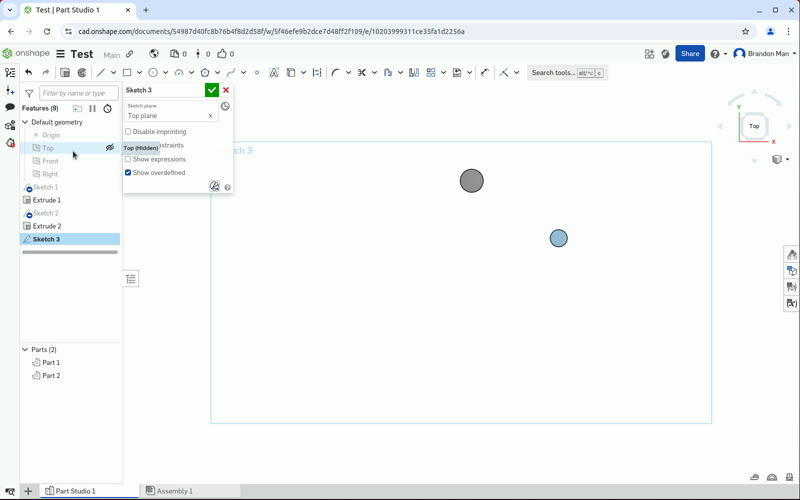
mouse_move(73, 352)
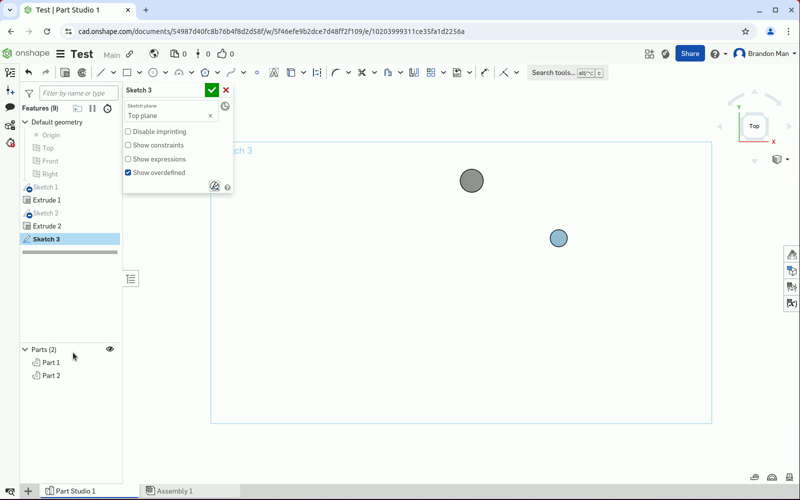
key(y)
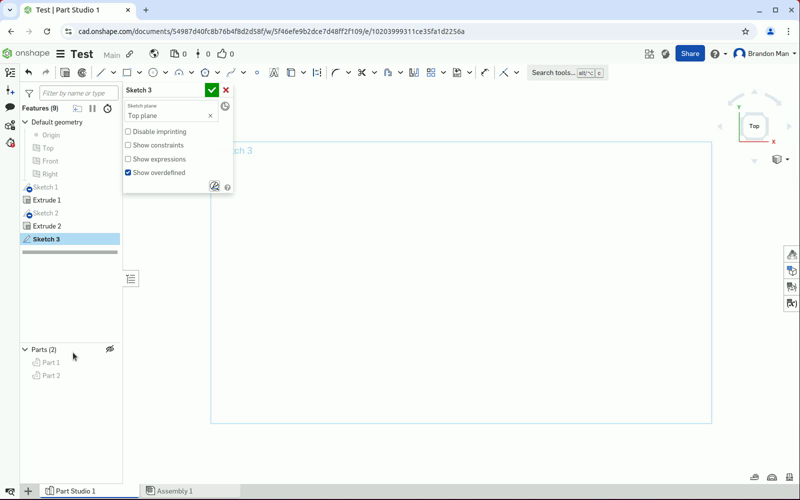
key(l)
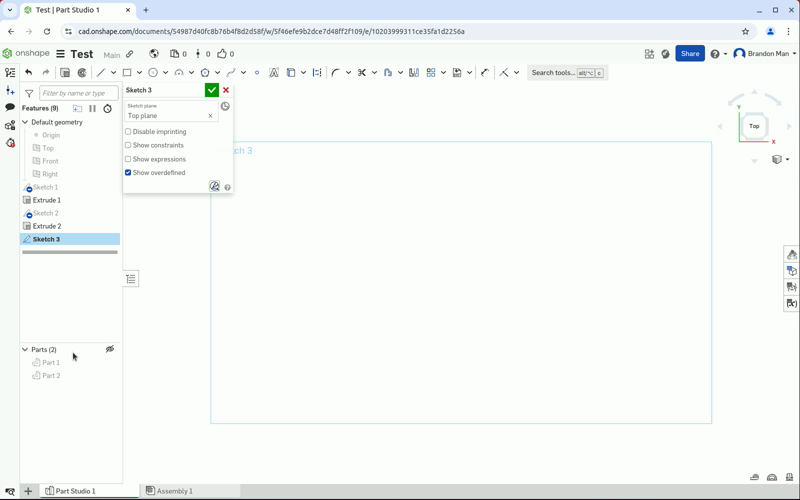
key_down(shift)
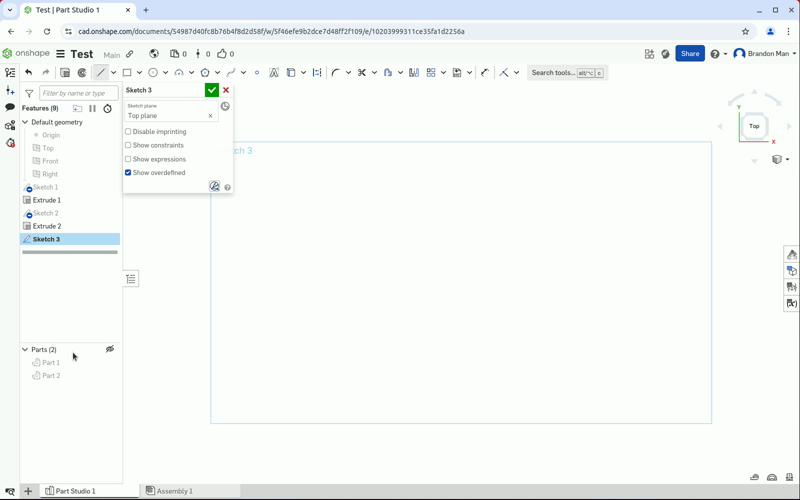
mouse_move(460, 282)
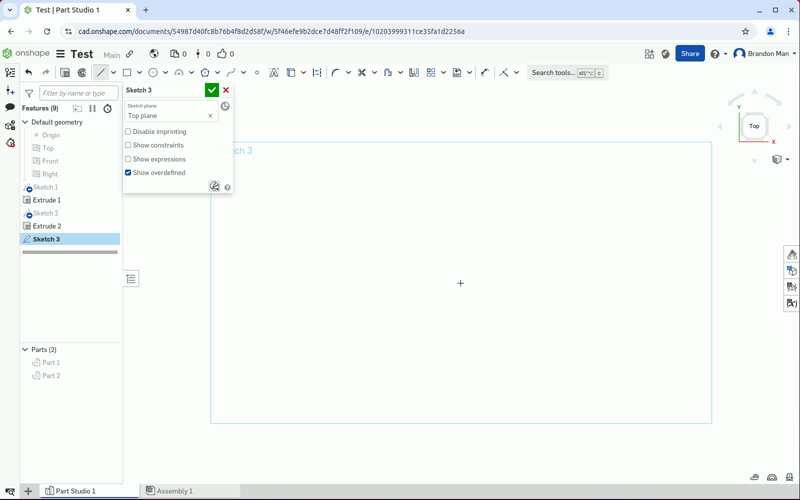
click(460, 282)
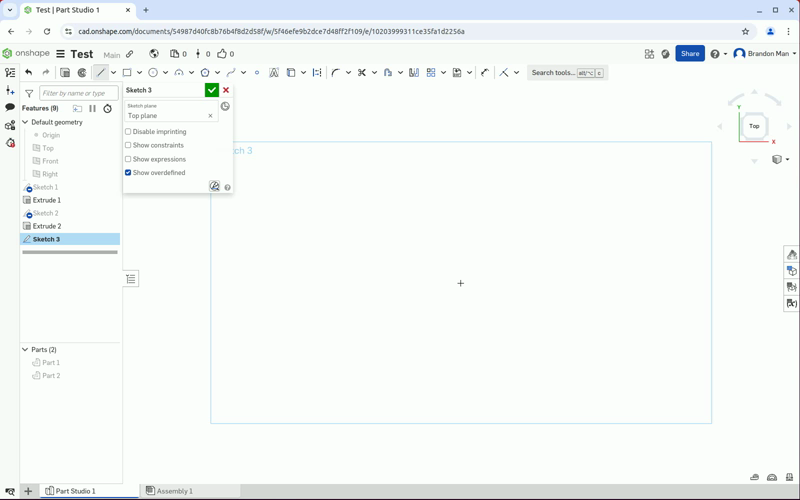
key_up(shift)
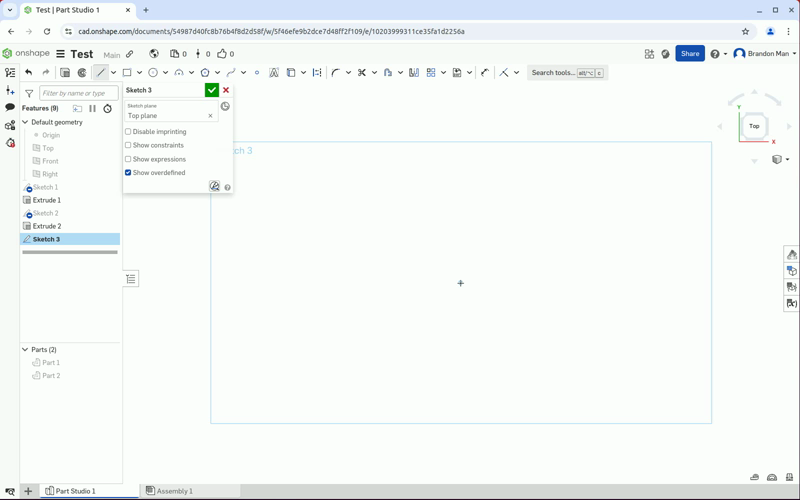
key_down(shift)
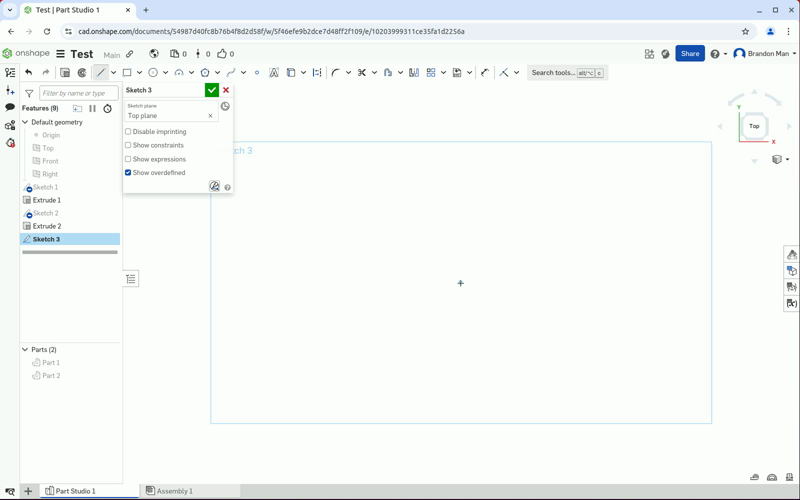
mouse_move(565, 282)
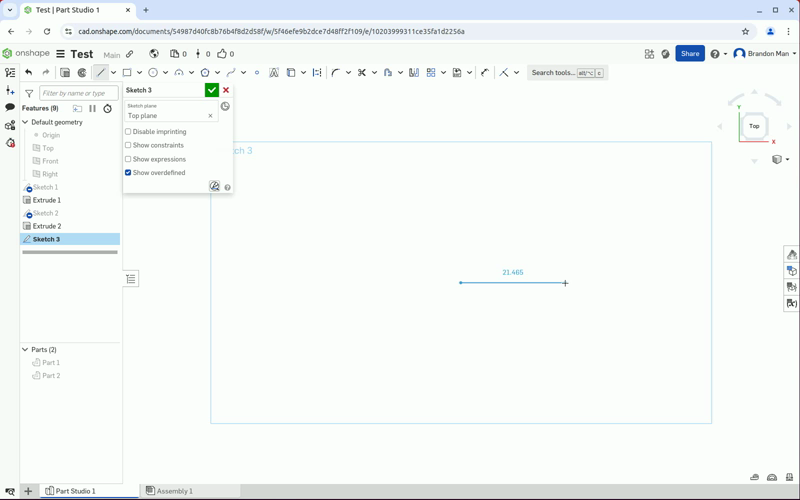
click(565, 282)
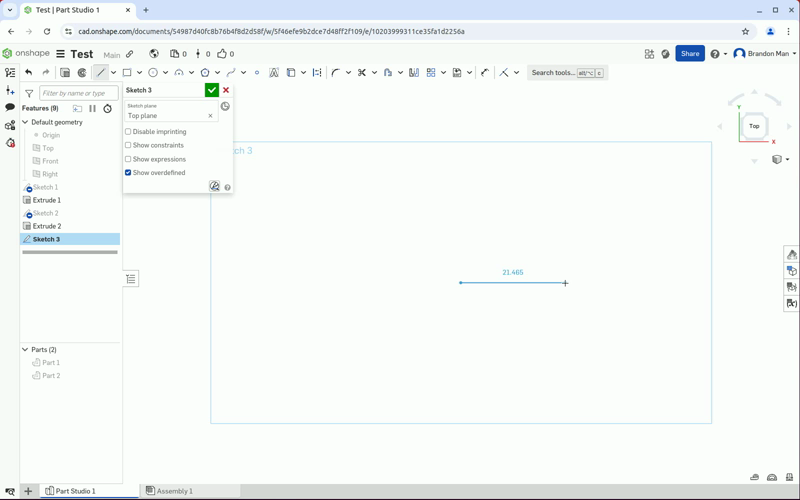
key_up(shift)
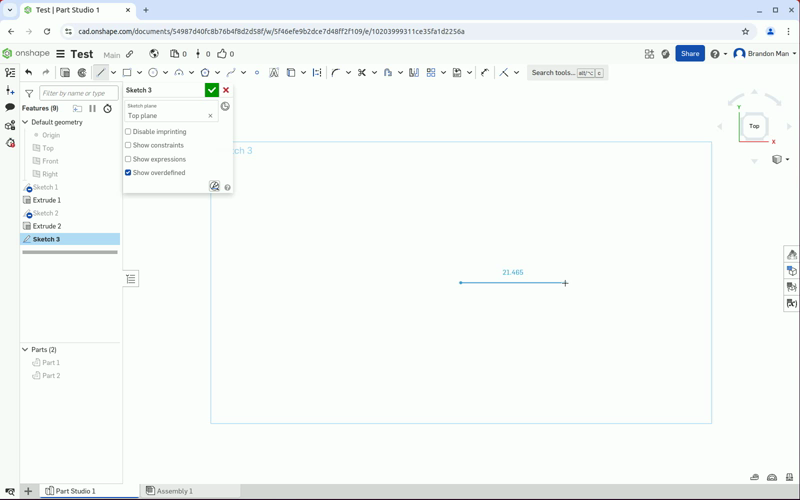
key_down(shift)
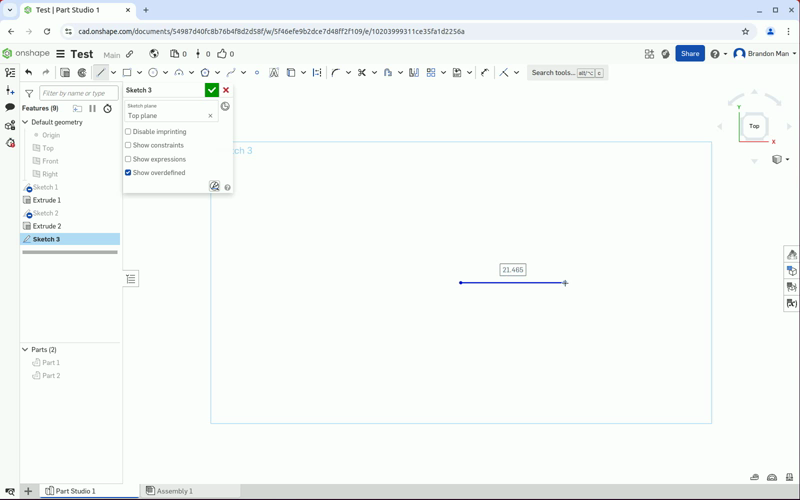
mouse_move(589, 282)
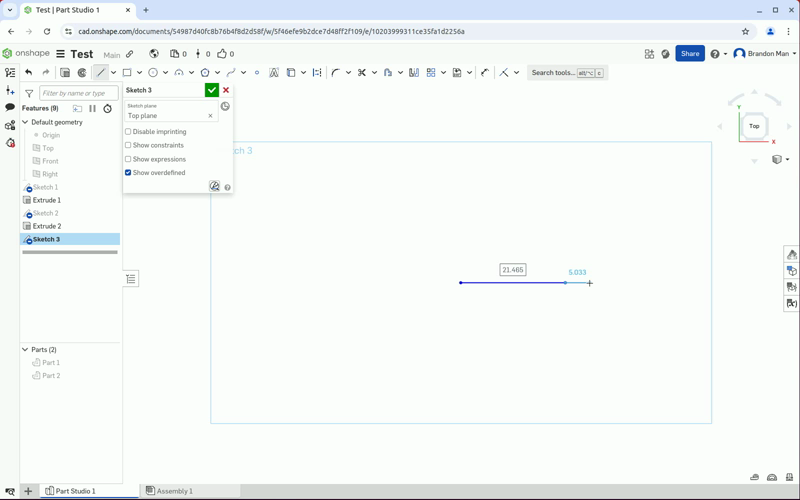
mouse_move(565, 239)
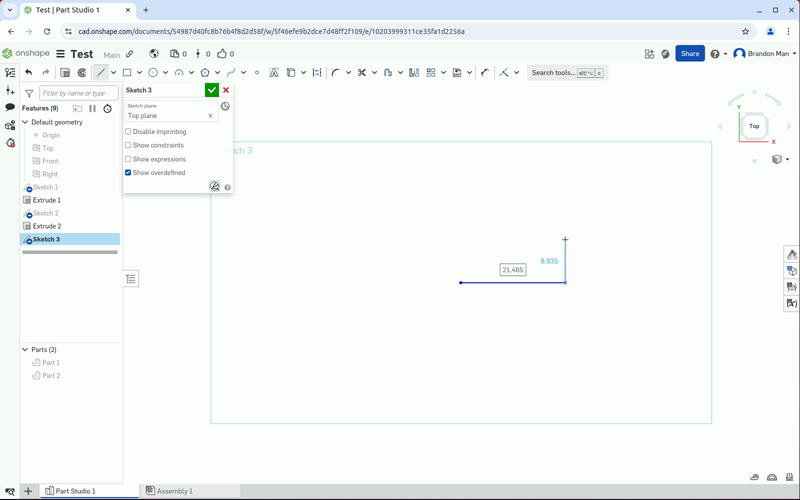
click(565, 239)
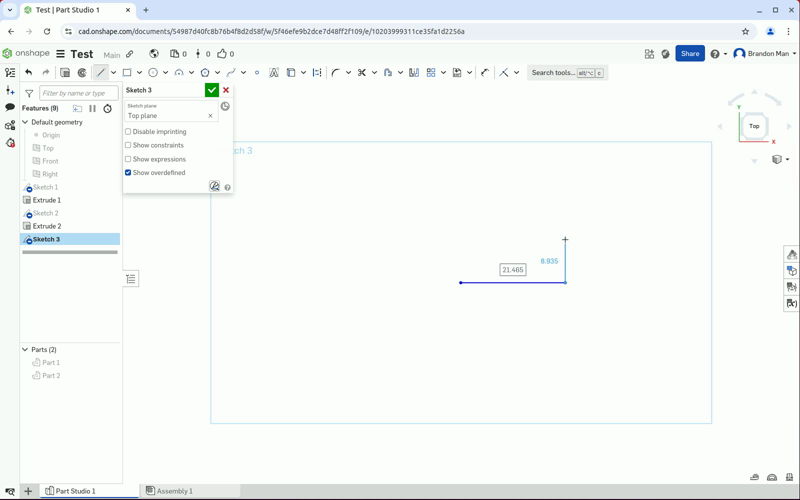
key_up(shift)
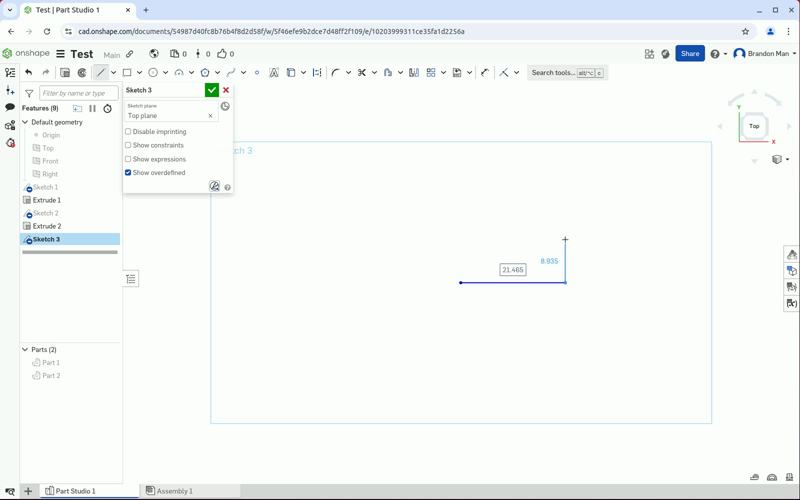
key(esc)
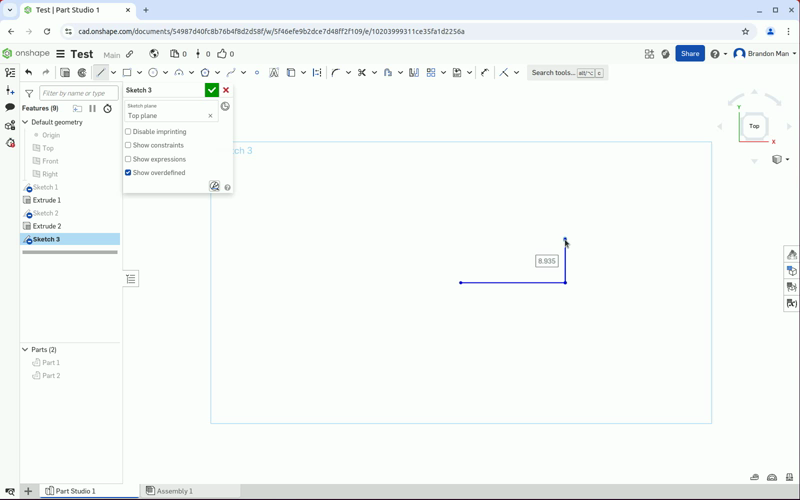
key(a)
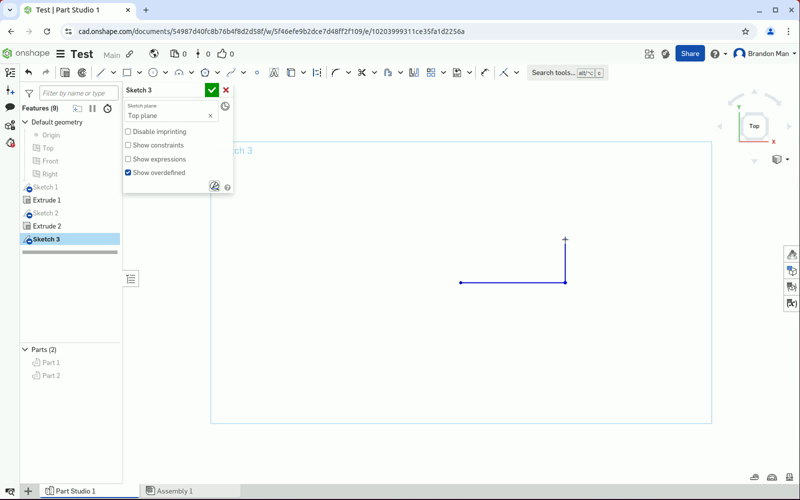
mouse_move(565, 239)
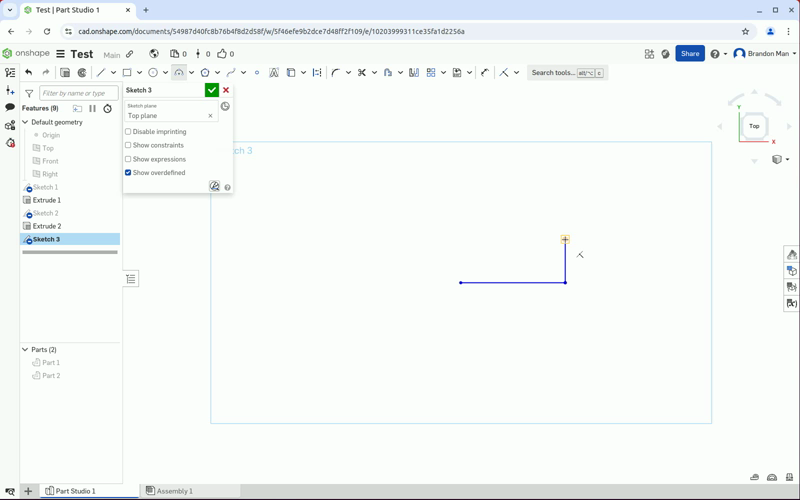
click(565, 239)
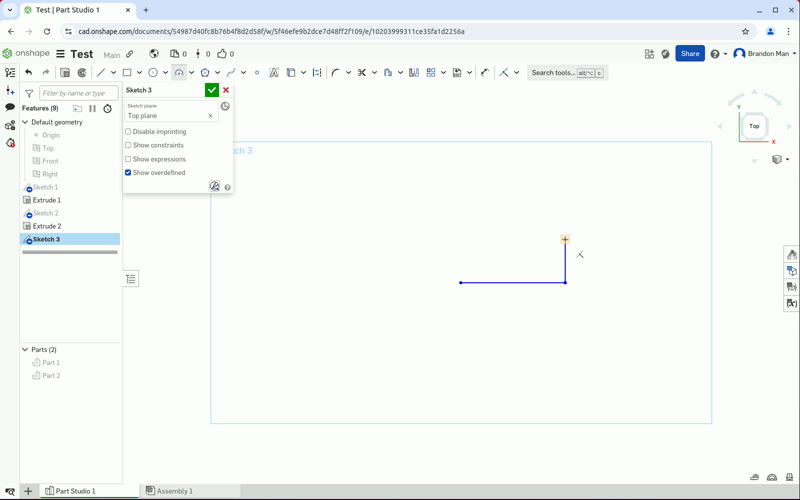
key_down(shift)
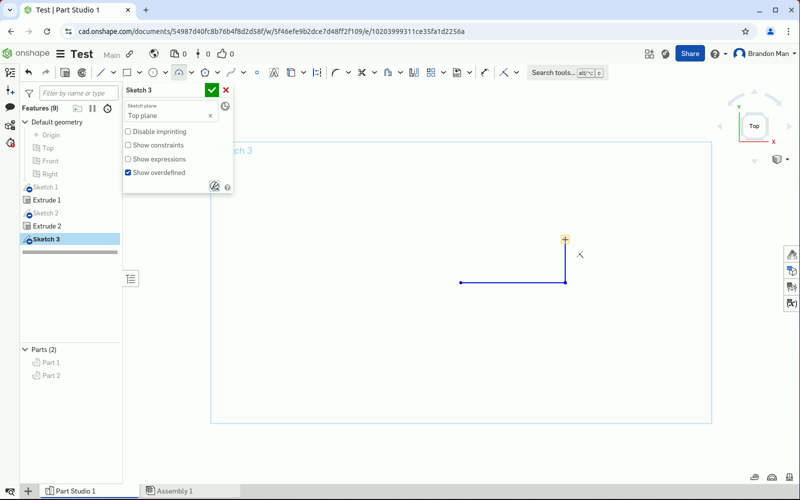
mouse_move(554, 231)
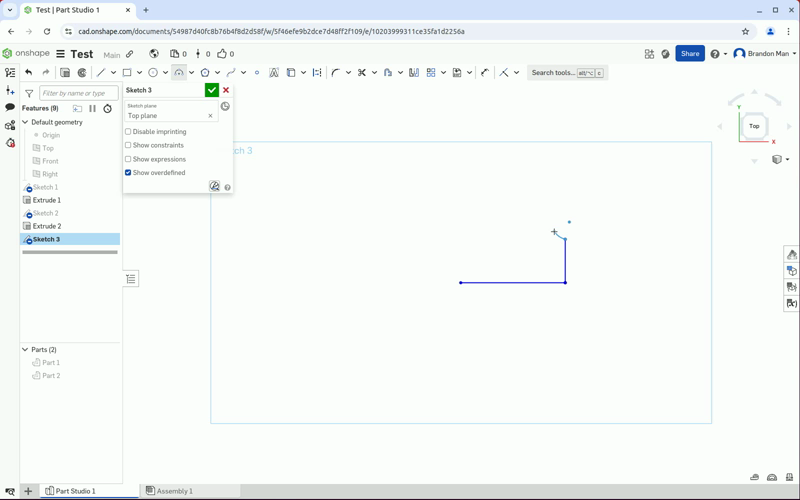
click(554, 231)
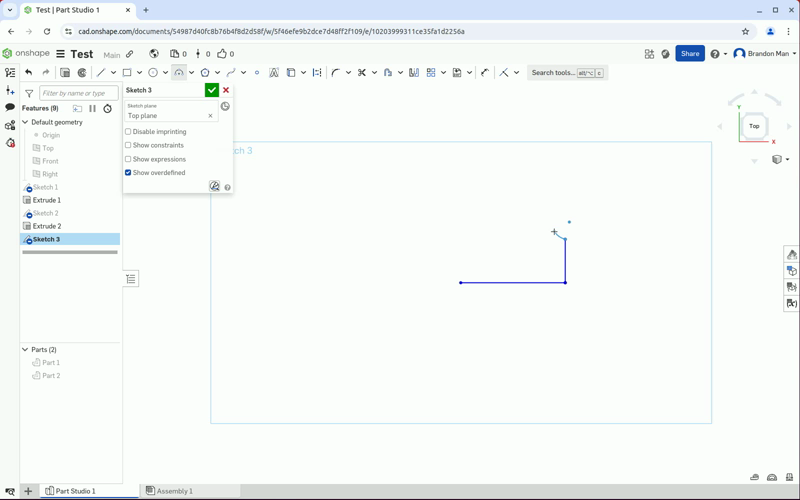
mouse_move(552, 245)
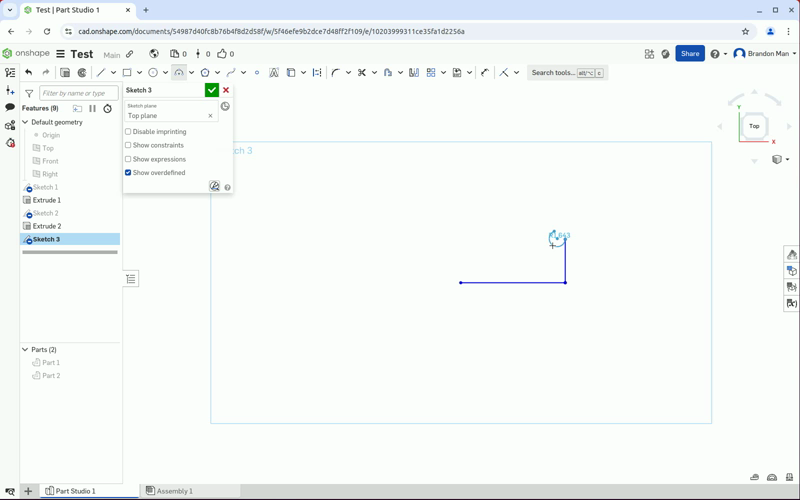
click(552, 245)
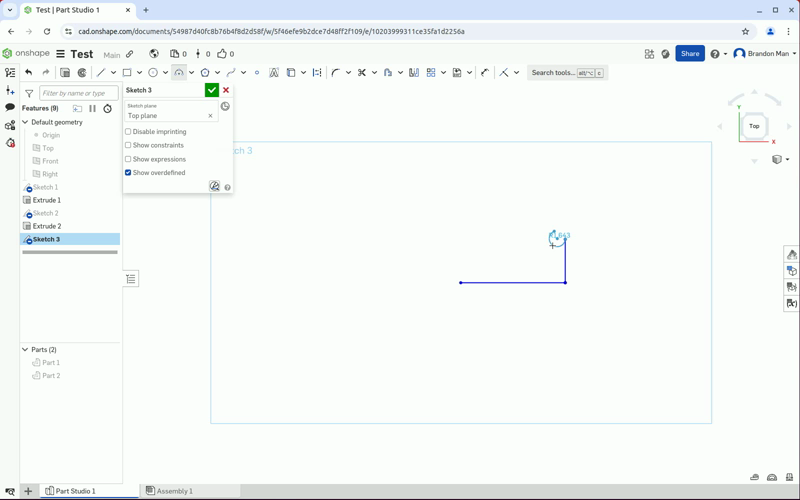
key_up(shift)
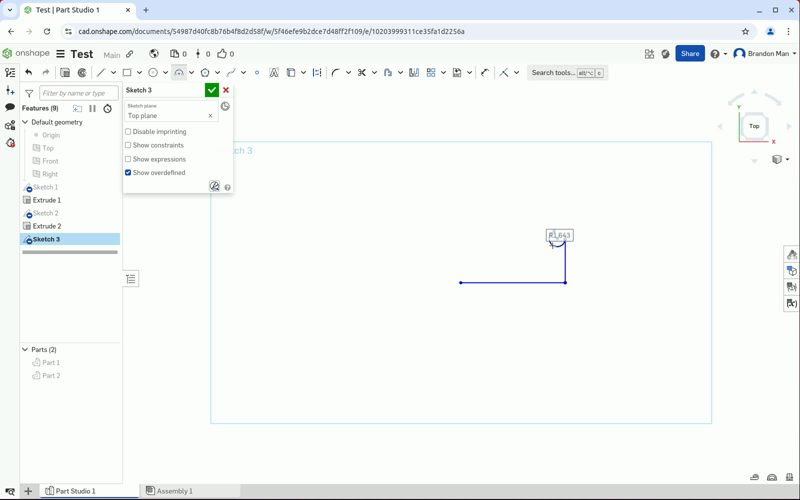
mouse_move(554, 231)
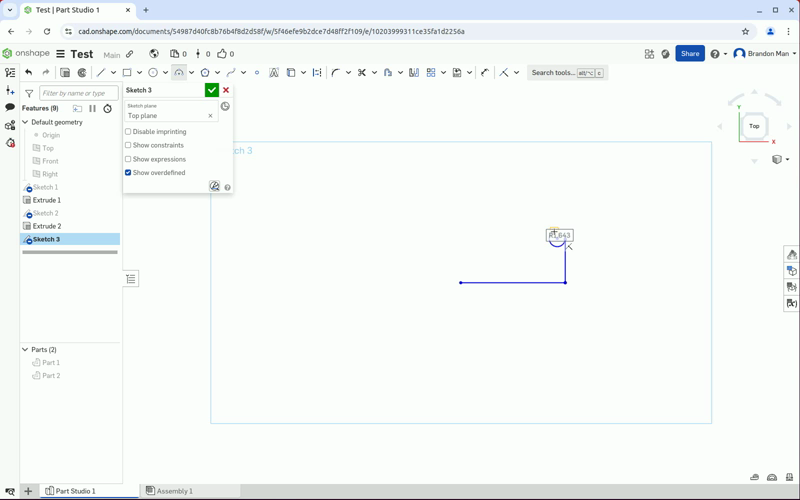
click(554, 231)
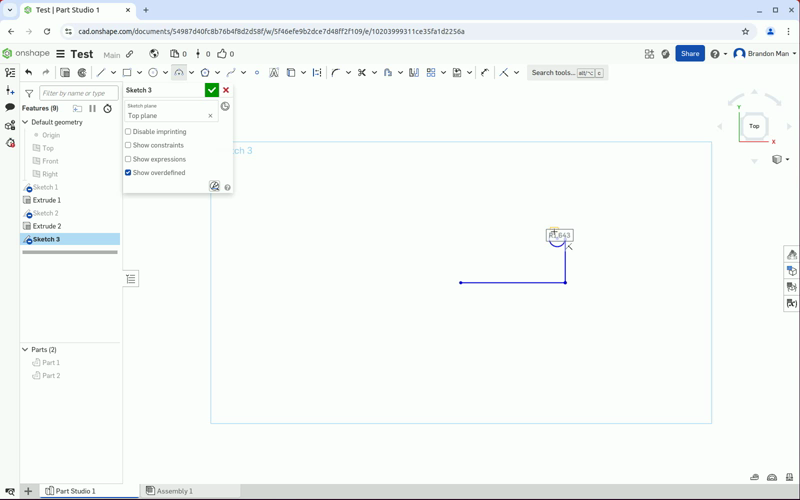
key_down(shift)
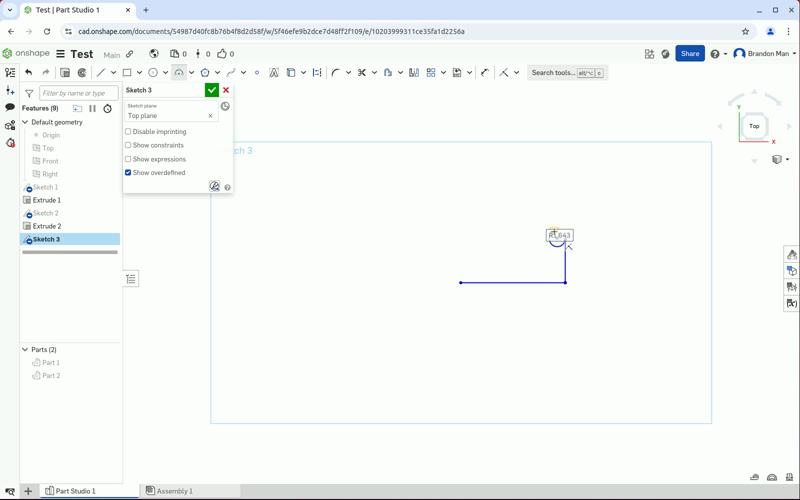
mouse_move(481, 181)
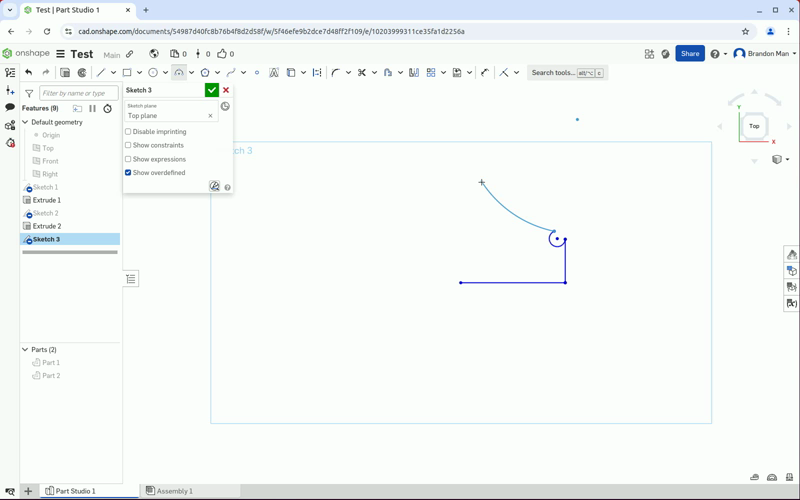
click(481, 181)
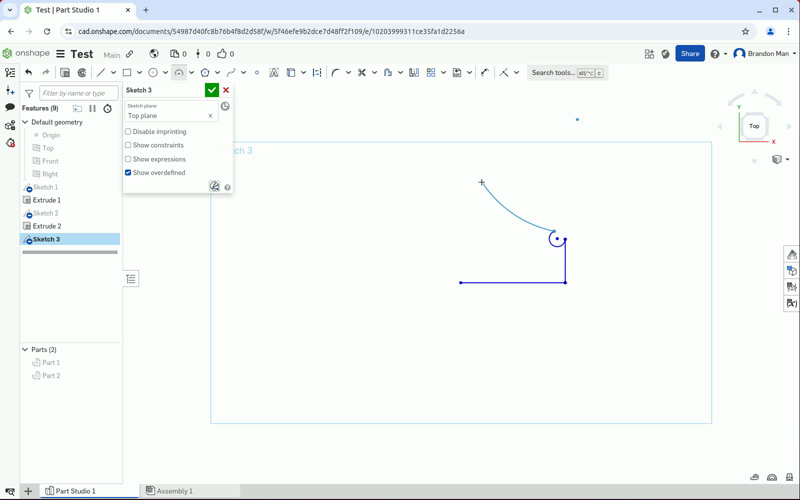
mouse_move(504, 226)
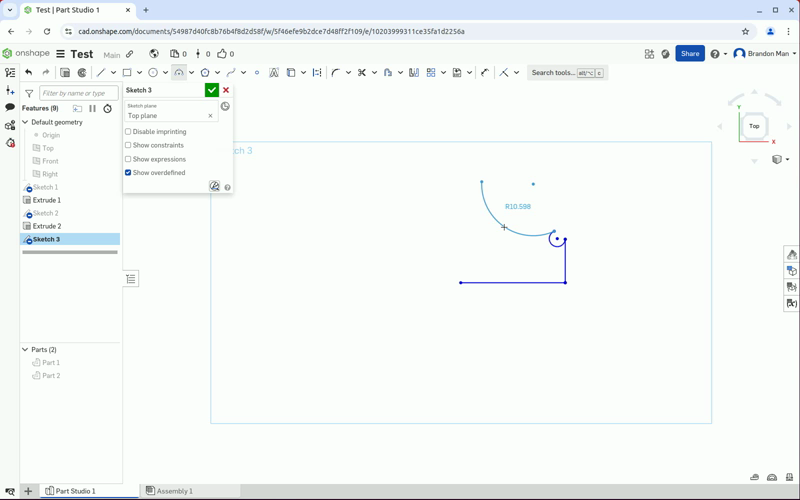
click(504, 226)
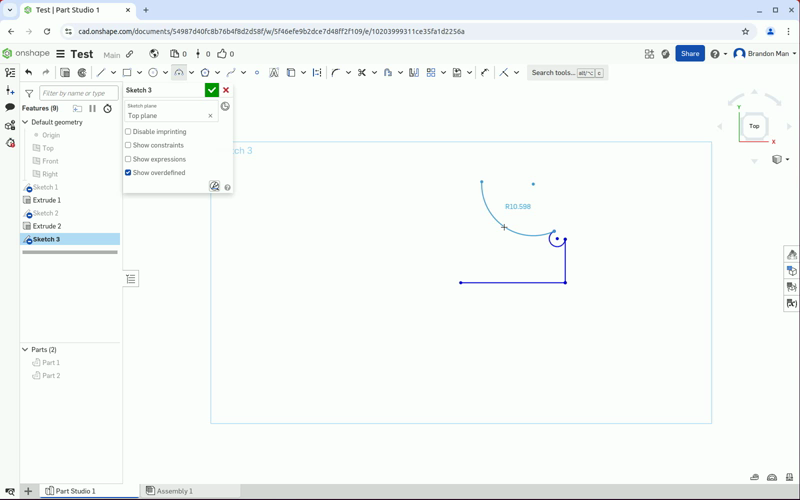
key_up(shift)
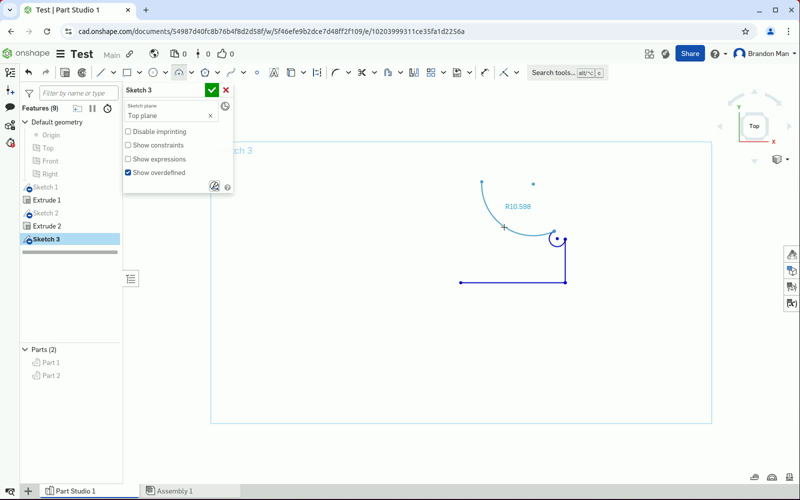
mouse_move(481, 181)
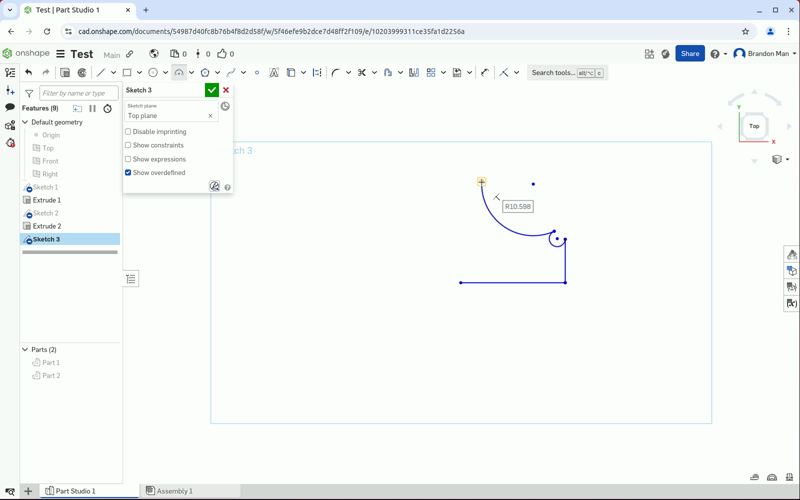
click(481, 181)
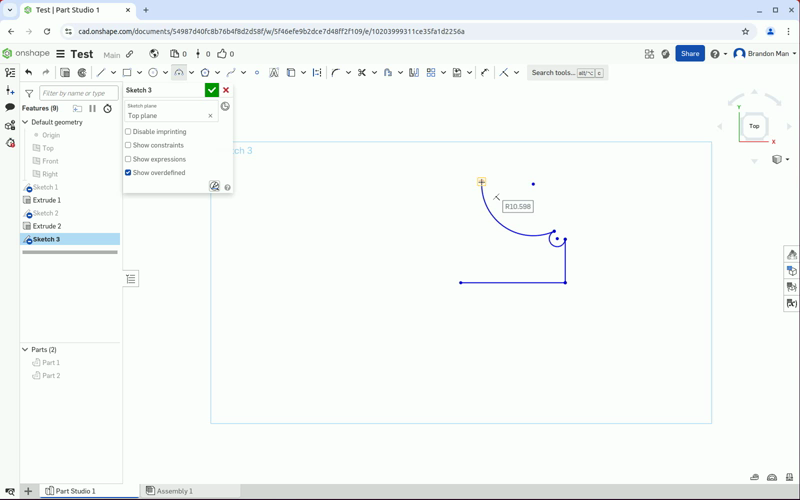
key_down(shift)
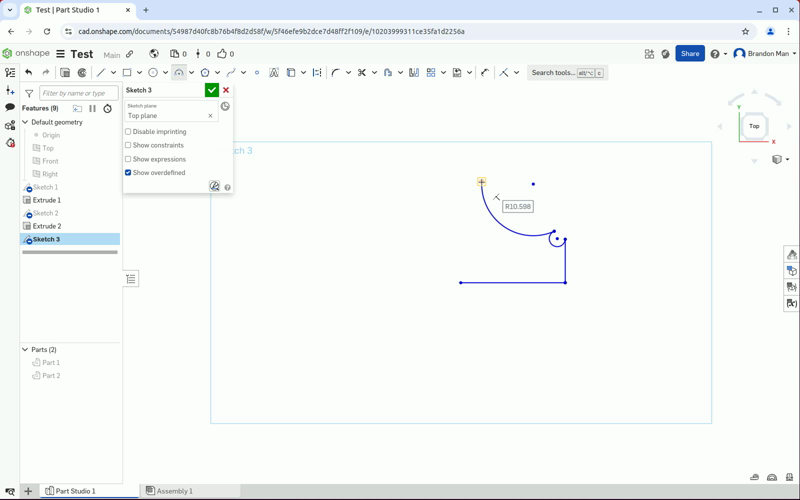
mouse_move(460, 180)
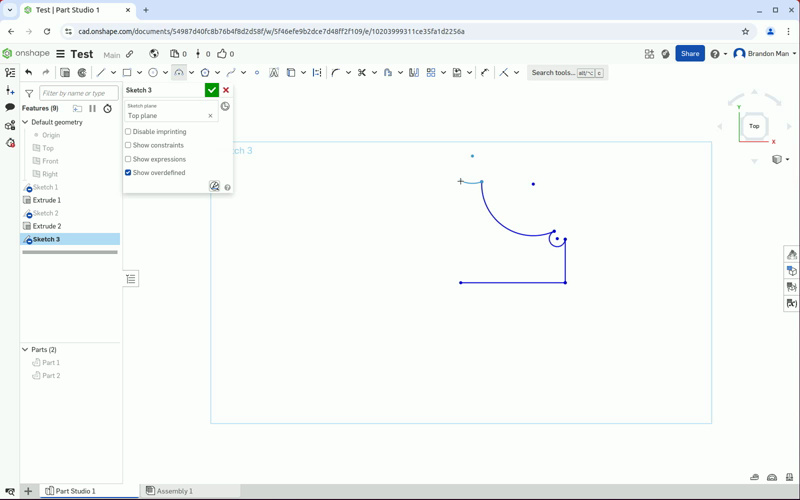
click(460, 180)
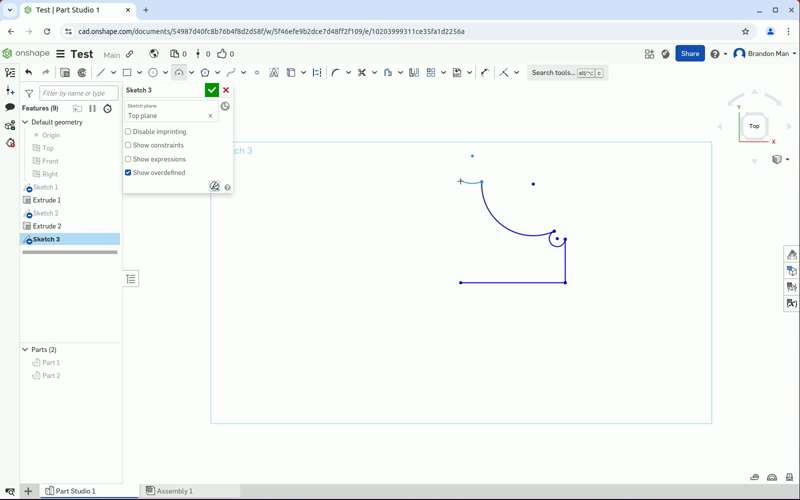
mouse_move(470, 191)
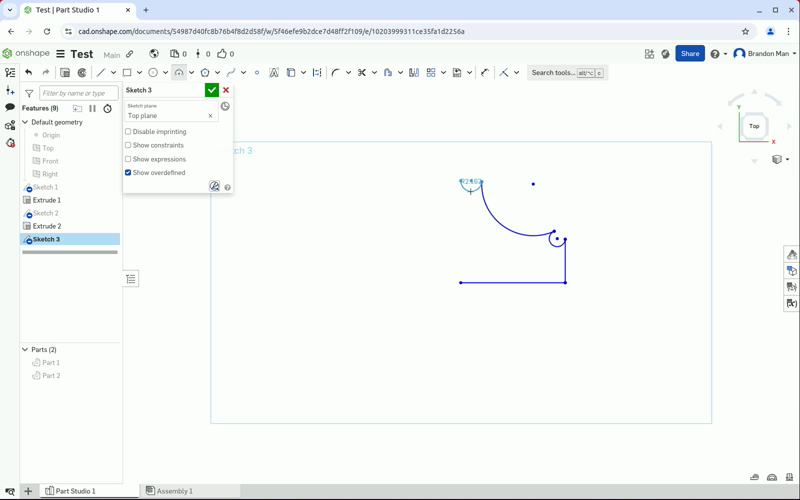
click(470, 191)
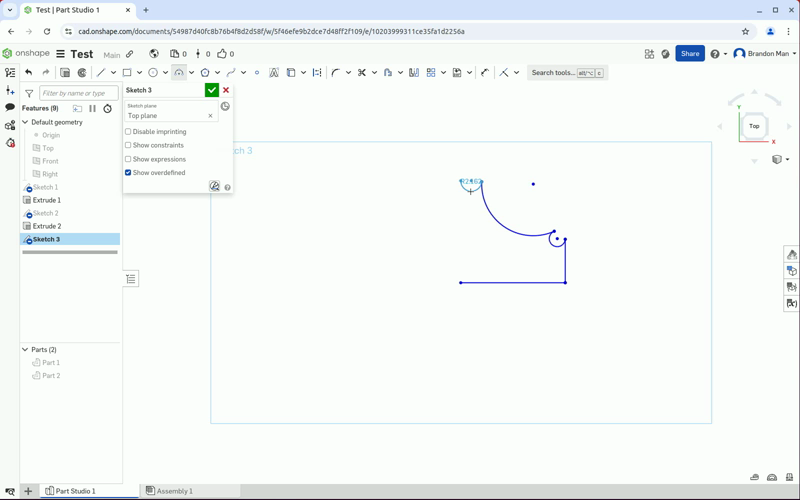
key_up(shift)
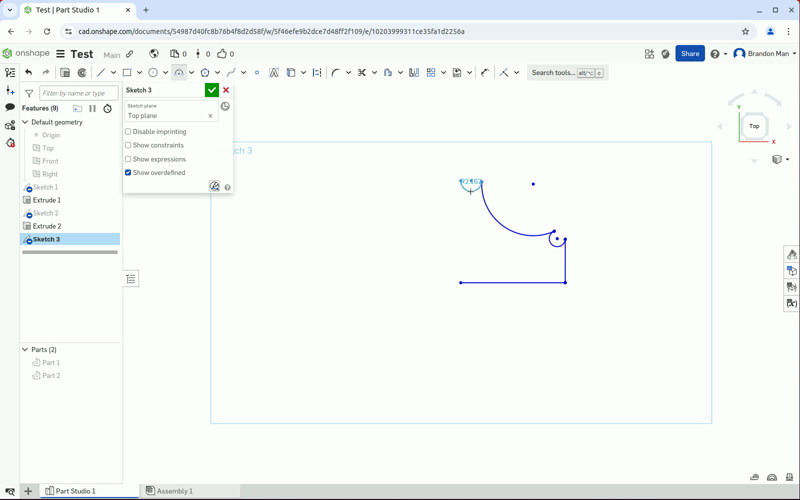
key(esc)
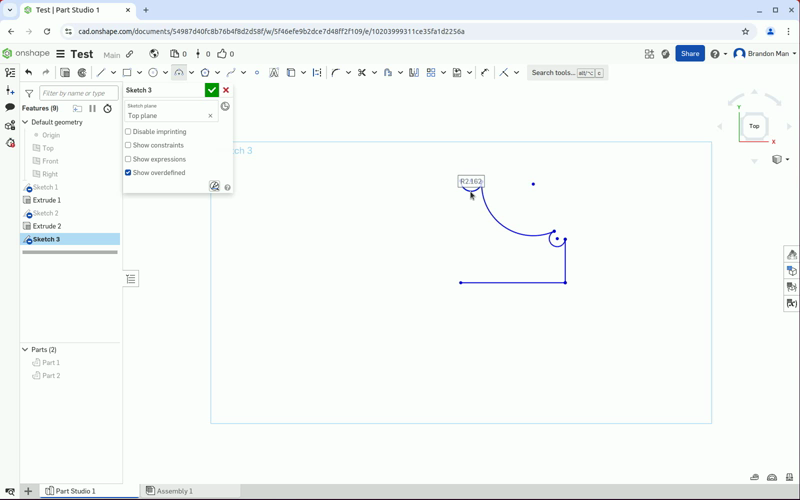
key(l)
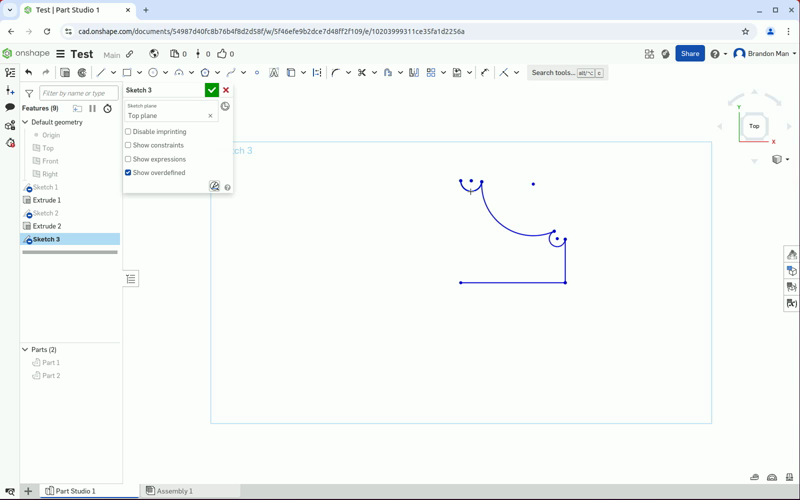
mouse_move(460, 180)
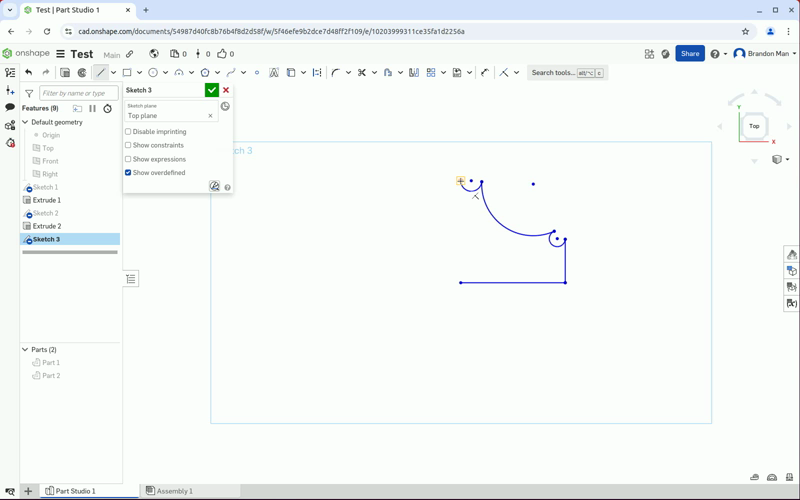
click(460, 180)
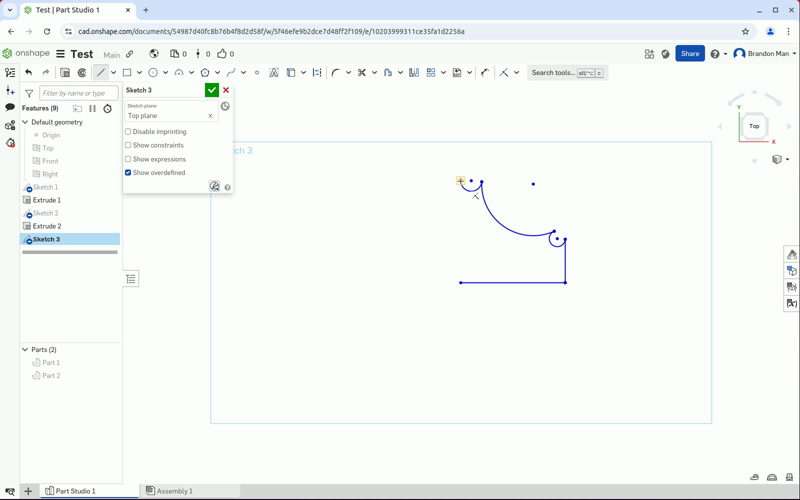
key_down(shift)
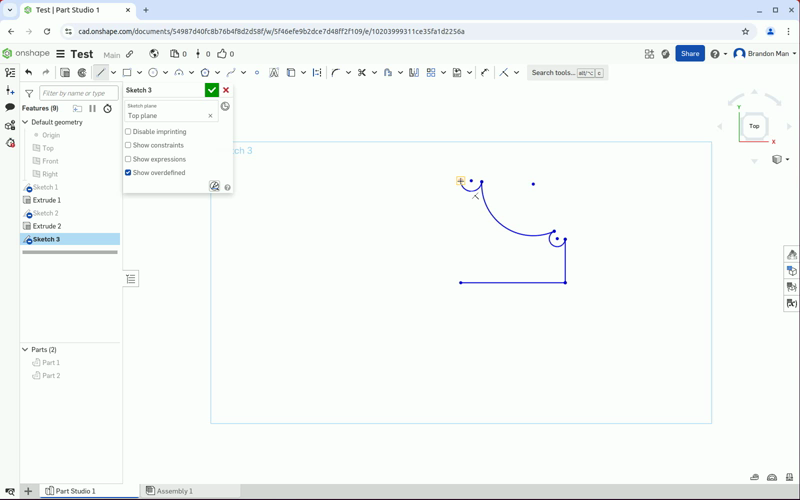
mouse_move(460, 282)
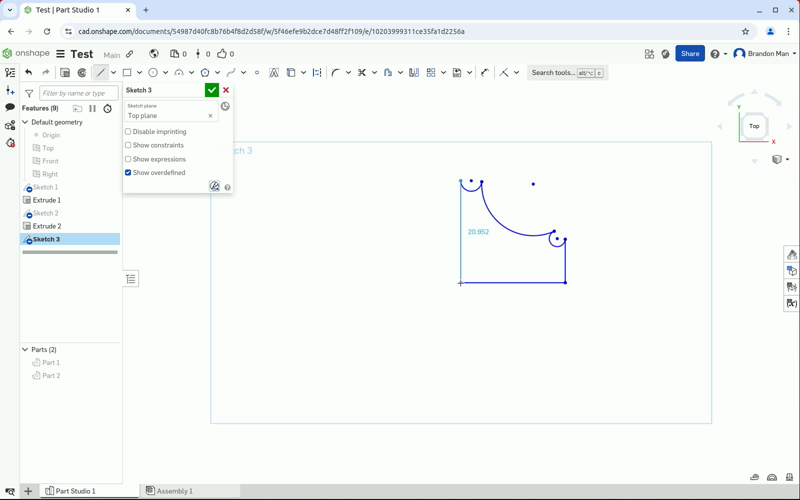
key_up(shift)
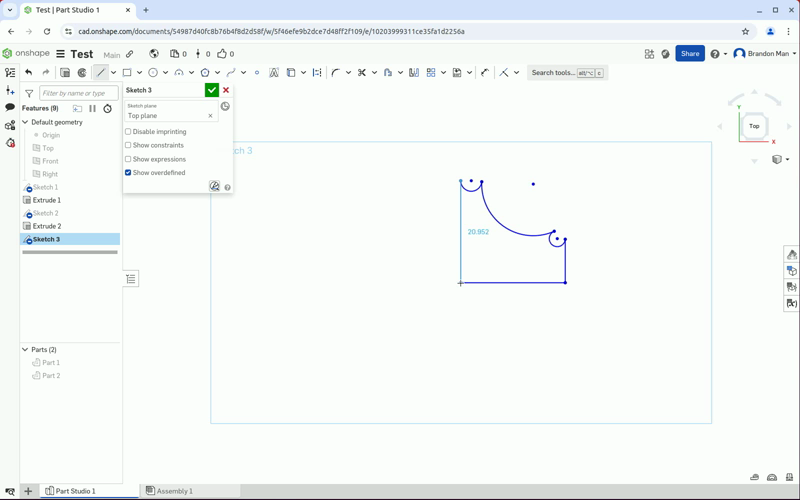
click(460, 282)
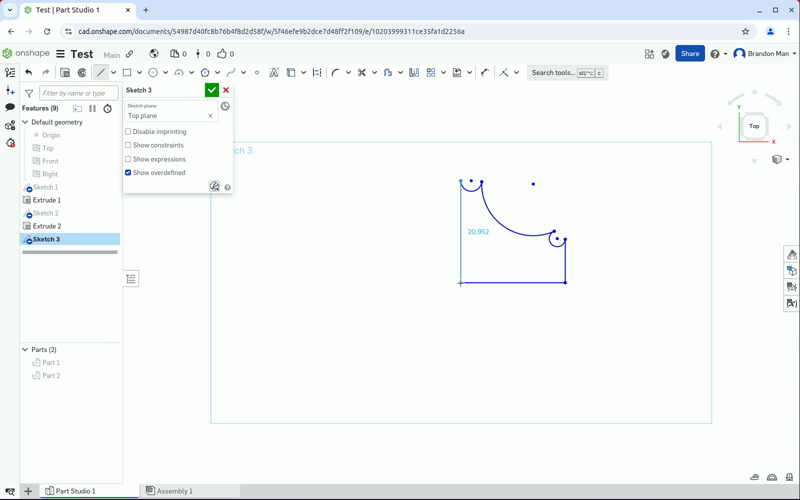
key(esc)
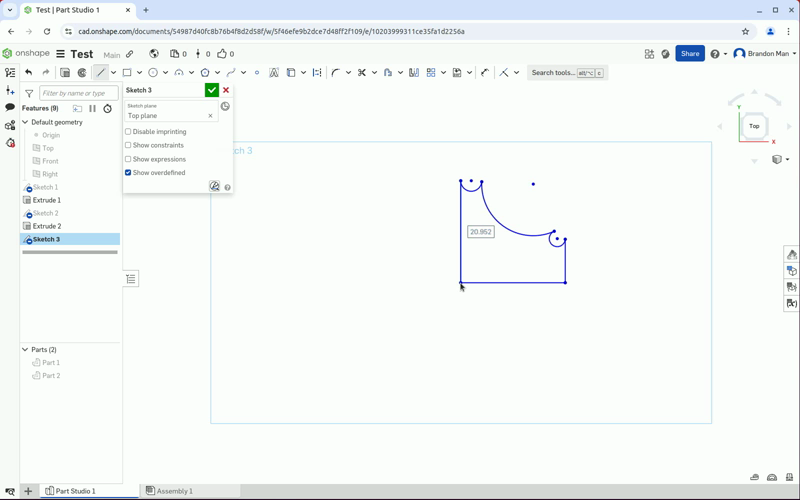
mouse_move(483, 218)
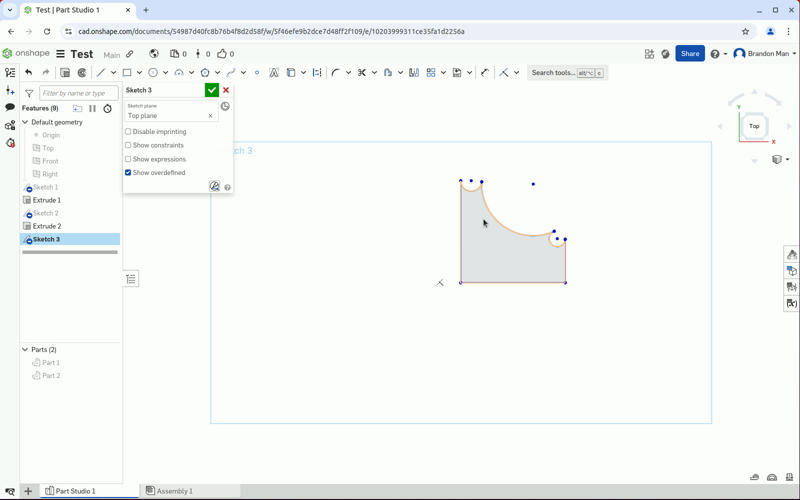
click(483, 218)
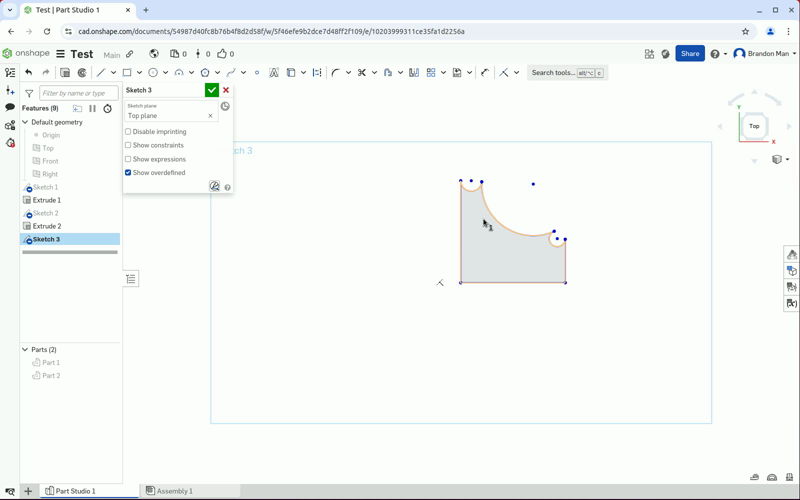
mouse_move(73, 352)
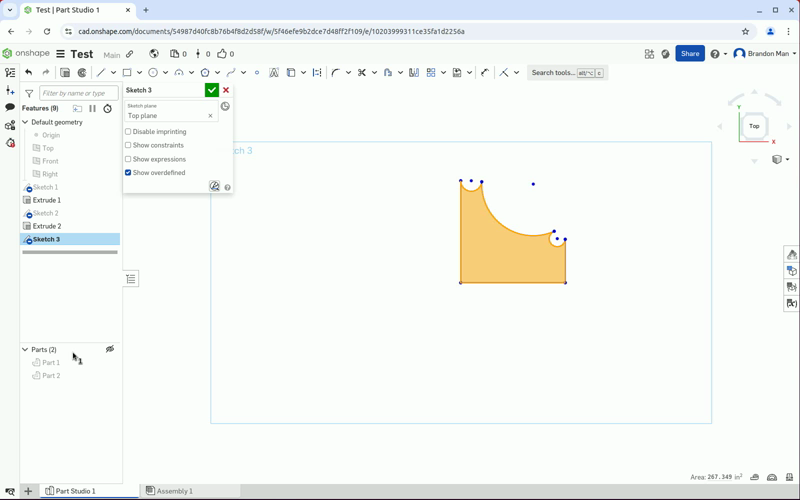
key(shift+y)
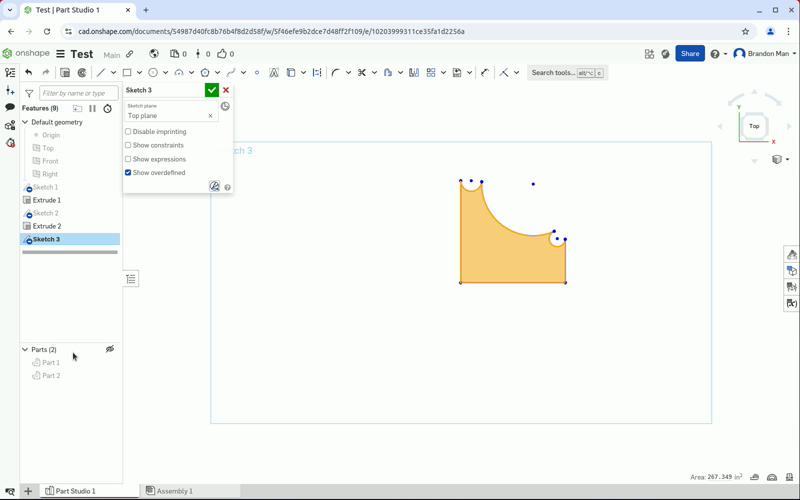
key(shift+e)
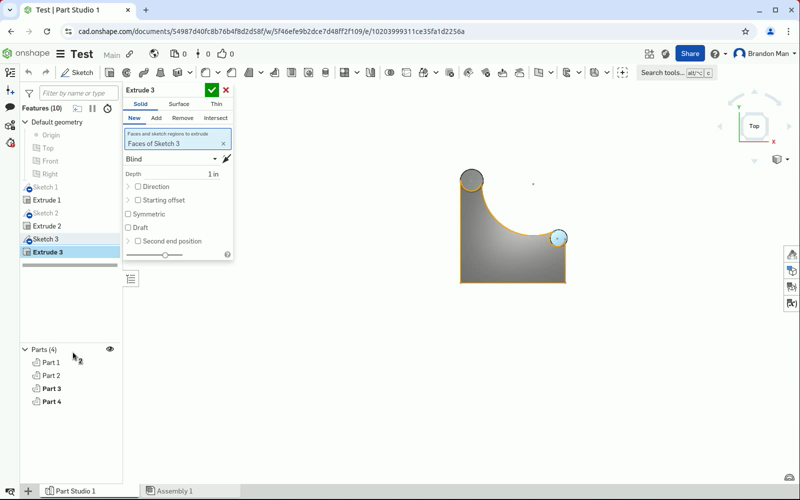
mouse_move(143, 106)
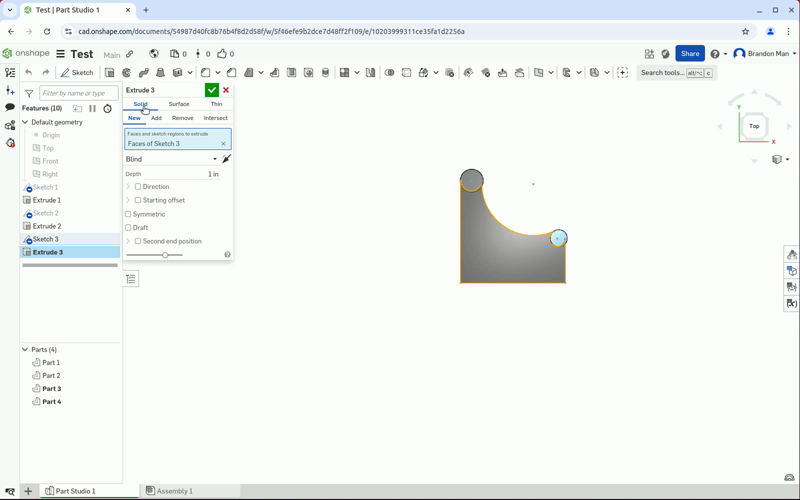
click(143, 106)
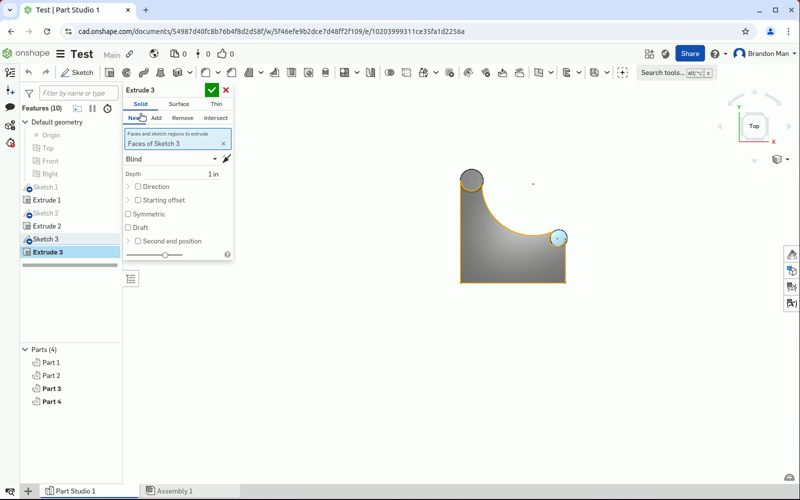
mouse_move(137, 120)
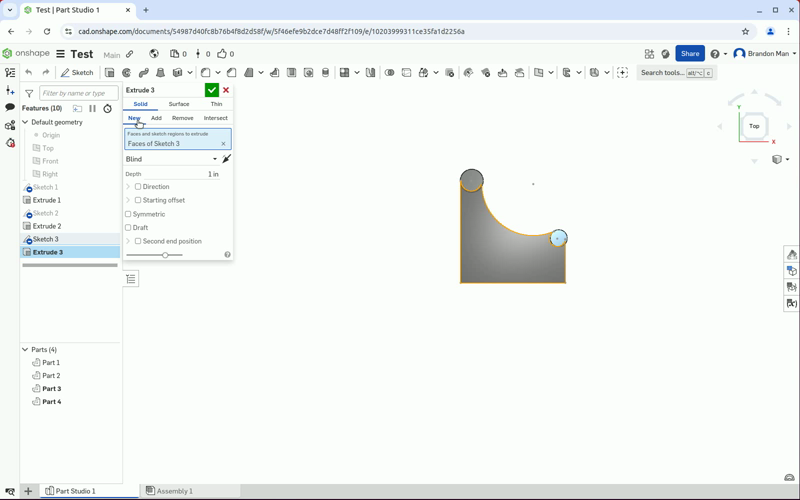
click(137, 120)
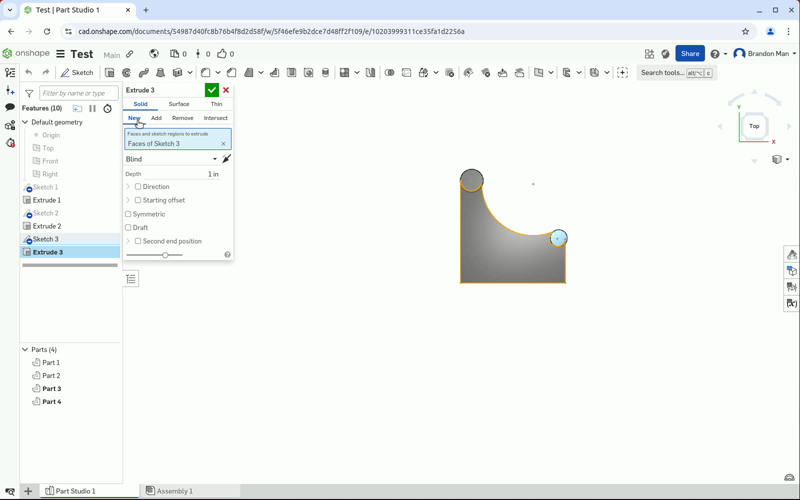
key(tab, 4)
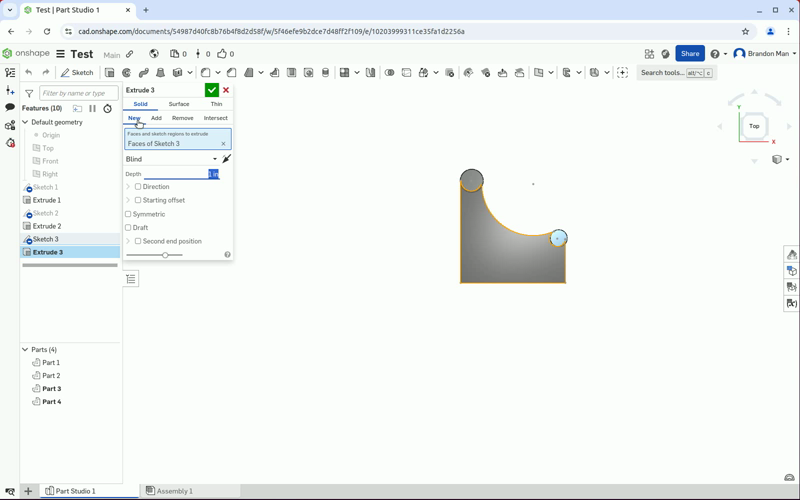
text(3.37)
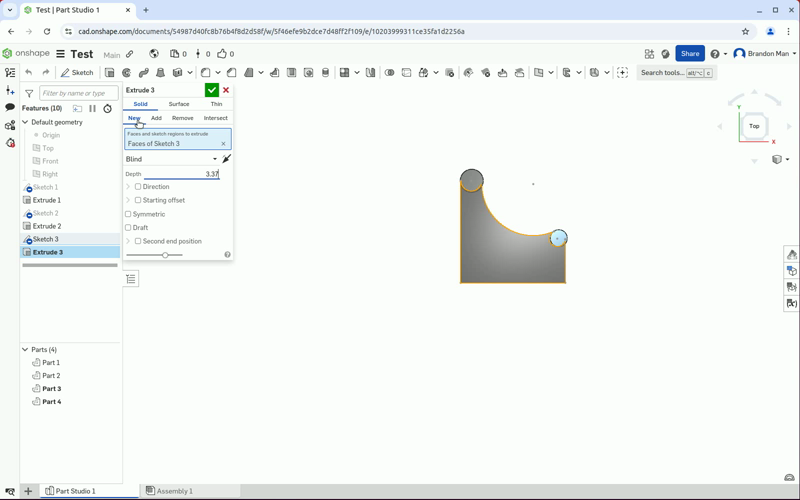
key(enter)
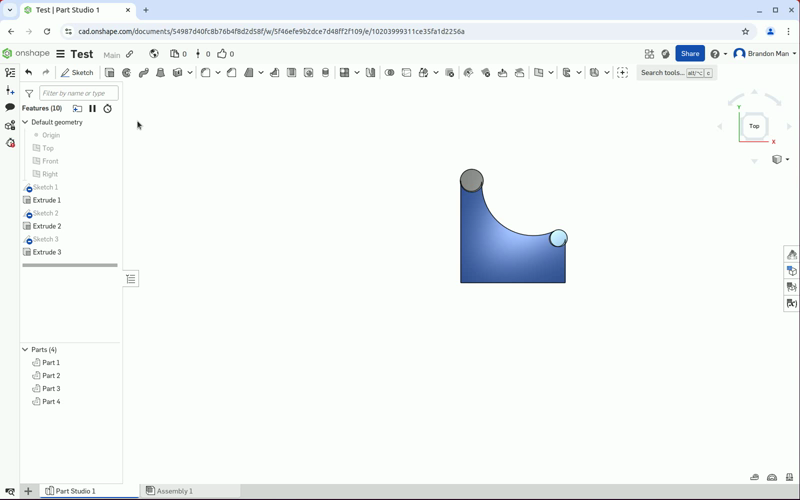
key(shift+h)
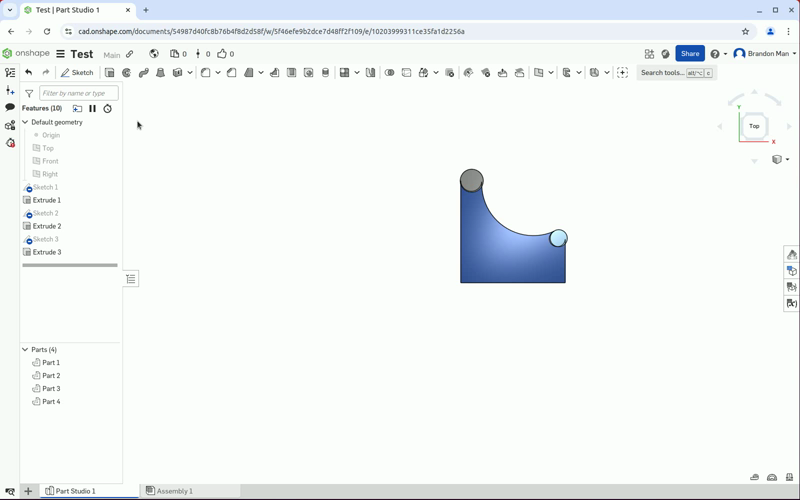
key(shift+h)
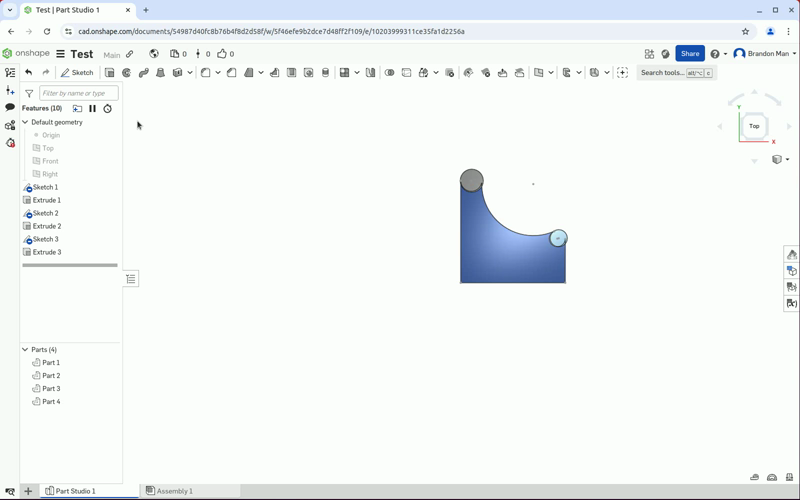
key(shift+7)
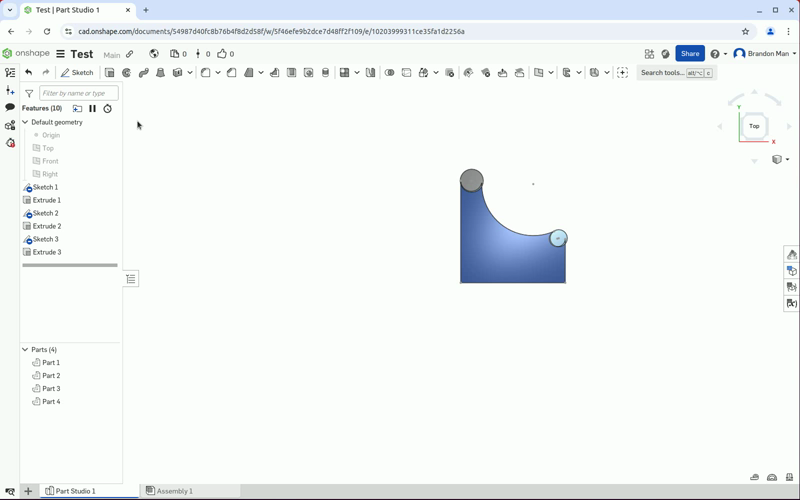
key(up, 3)
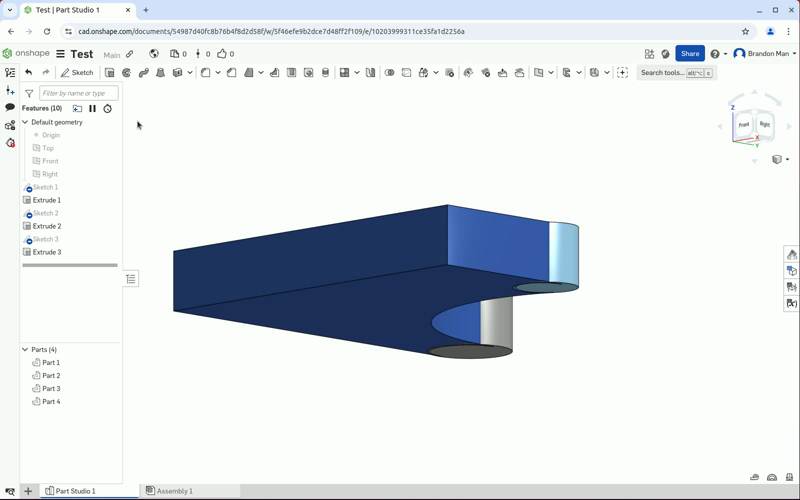
key(left, 3)
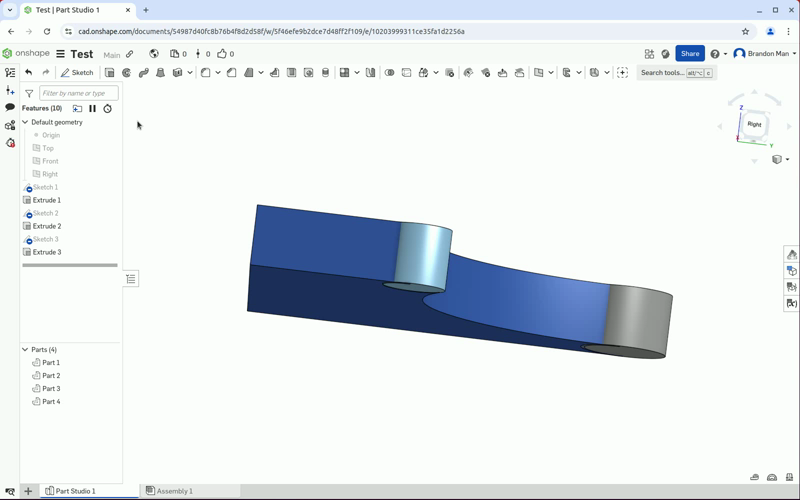
key(right, 3)
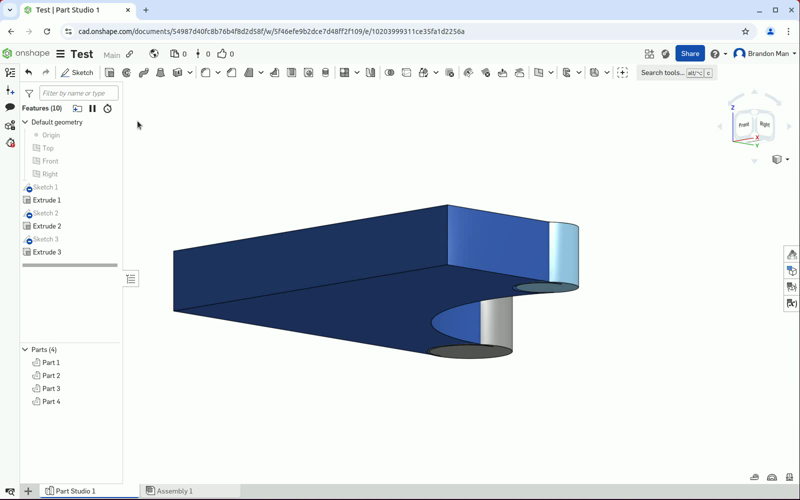
key(down, 3)
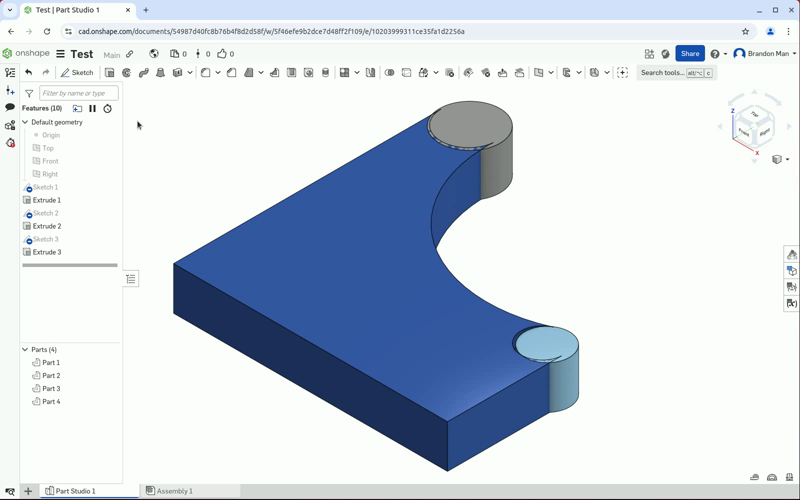
mouse_move(73, 189)
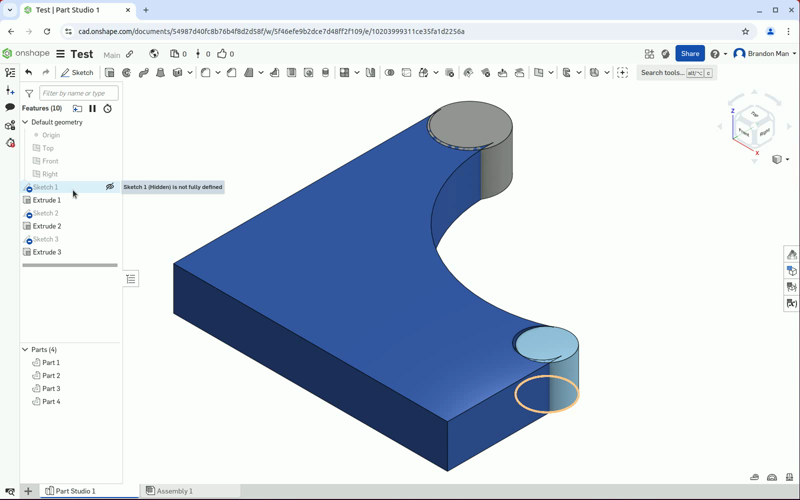
click(73, 189)